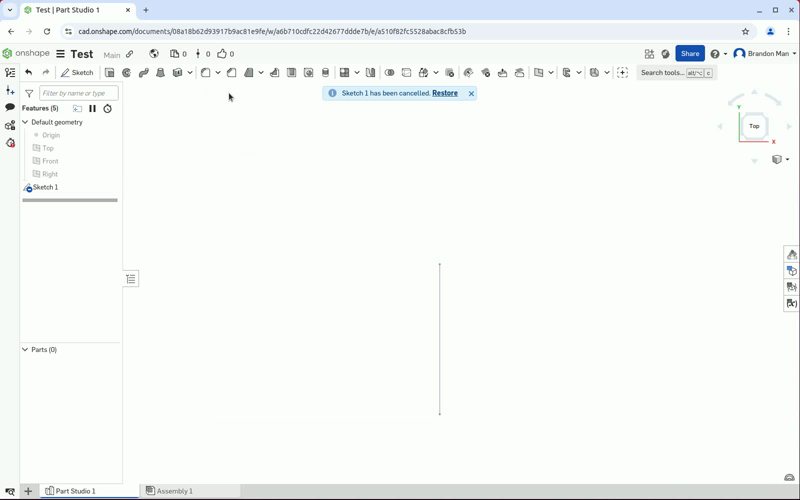
key(shift+h)
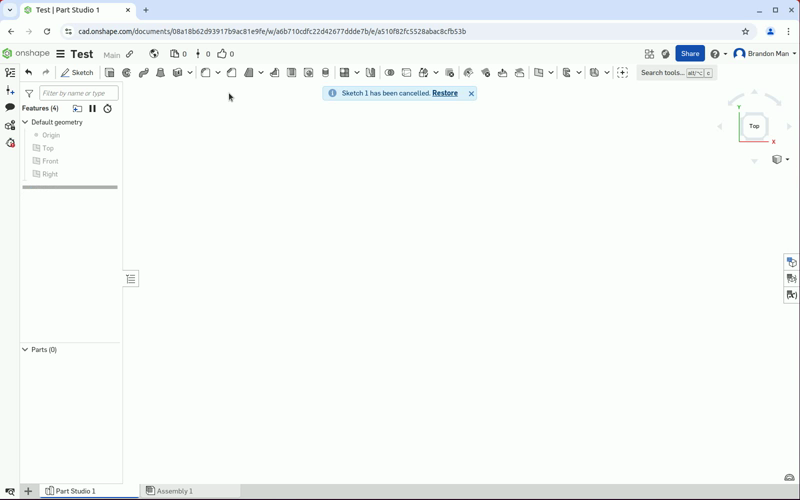
key(shift+s)
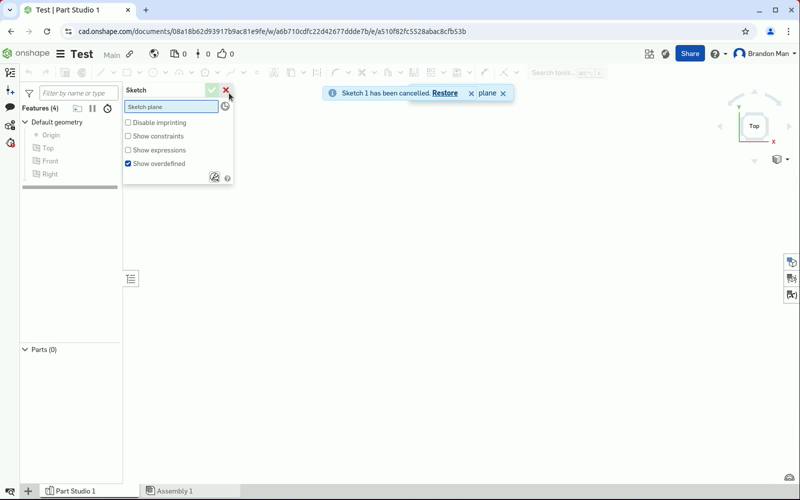
mouse_move(73, 150)
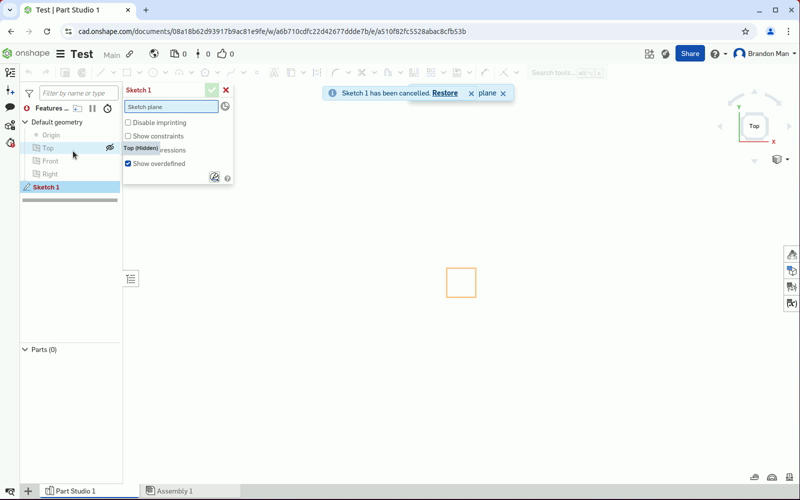
click(73, 150)
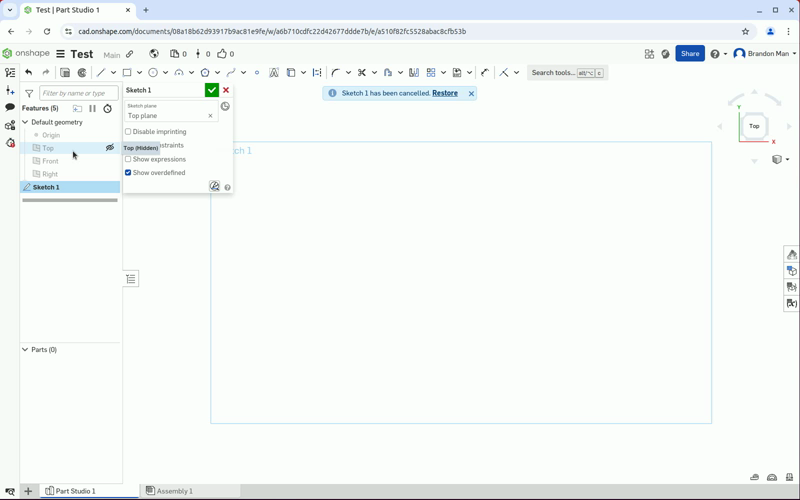
mouse_move(73, 352)
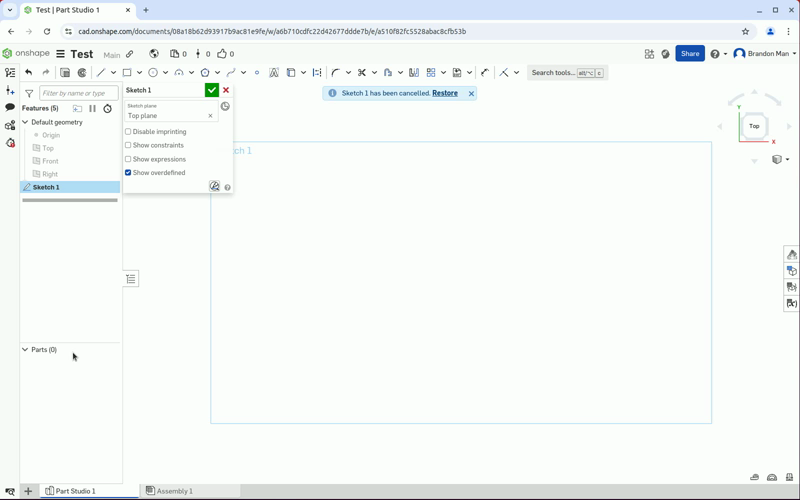
key(y)
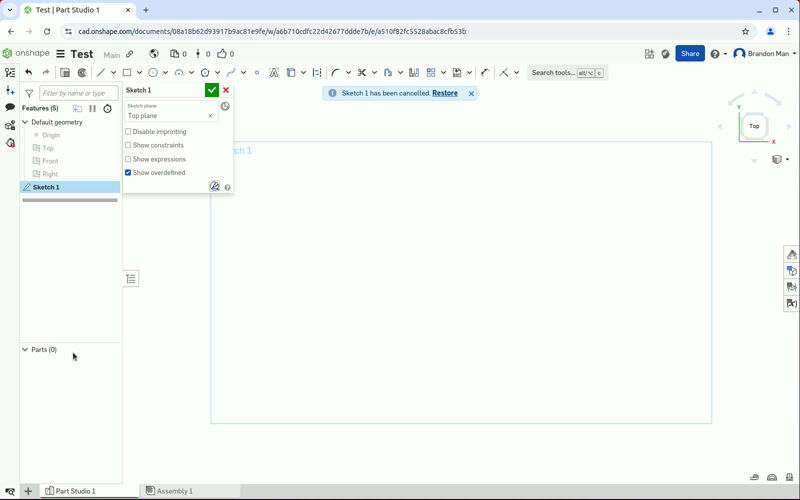
key(l)
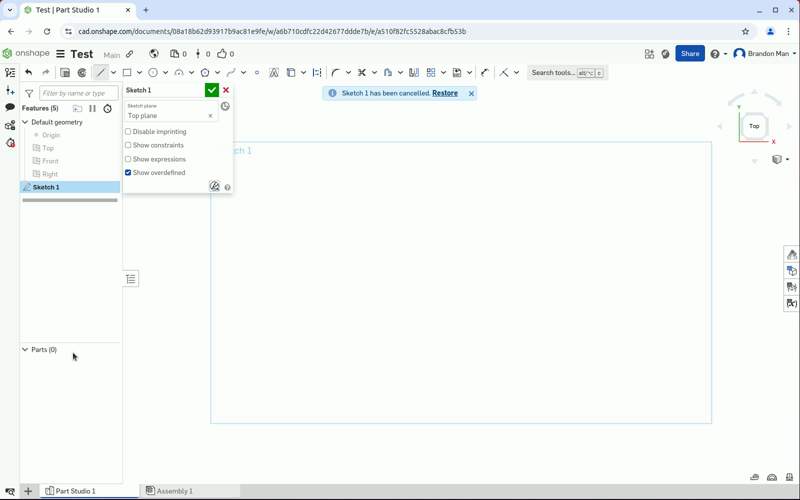
key_down(shift)
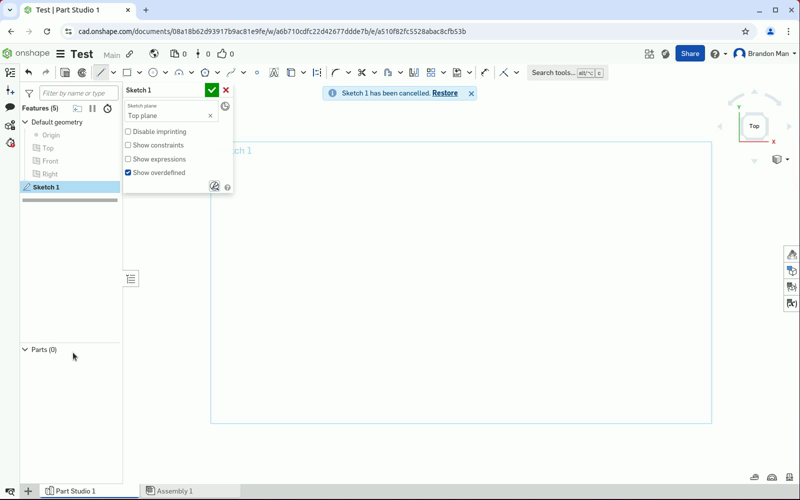
mouse_move(460, 282)
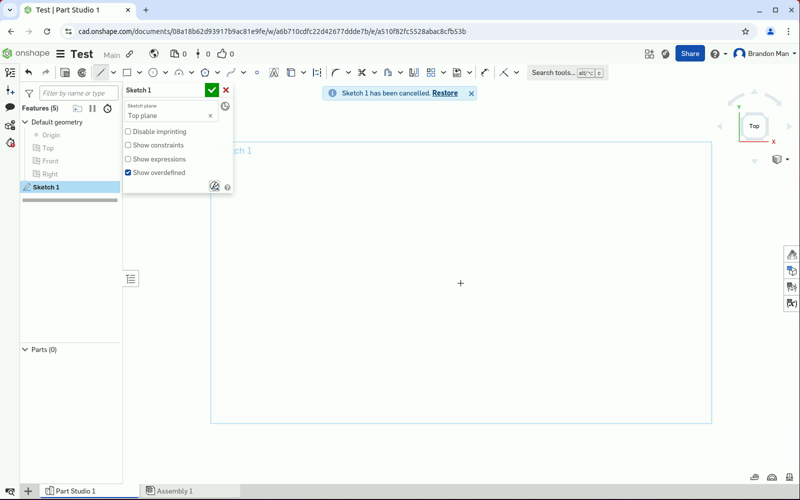
click(460, 282)
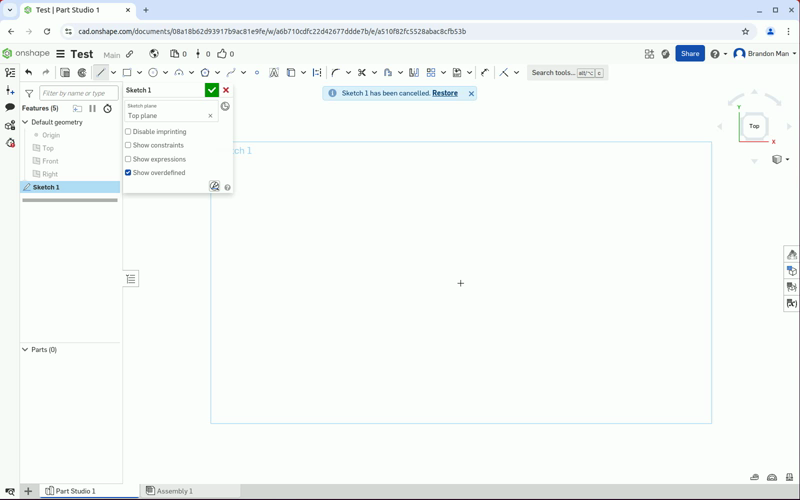
key_up(shift)
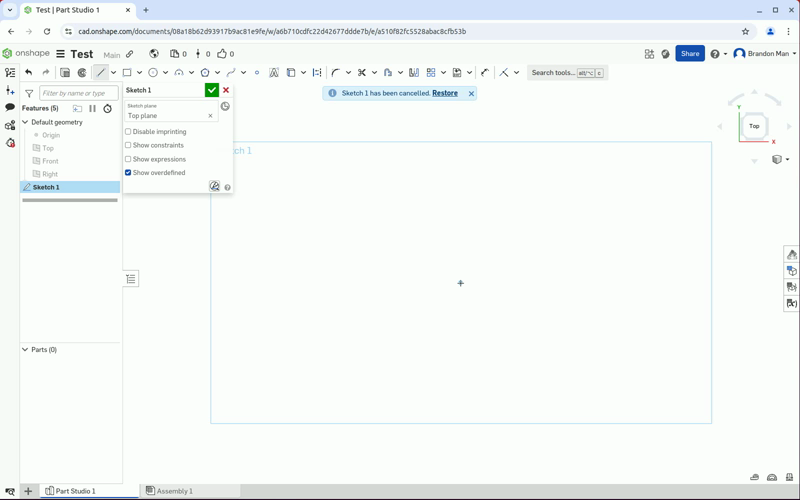
key_down(shift)
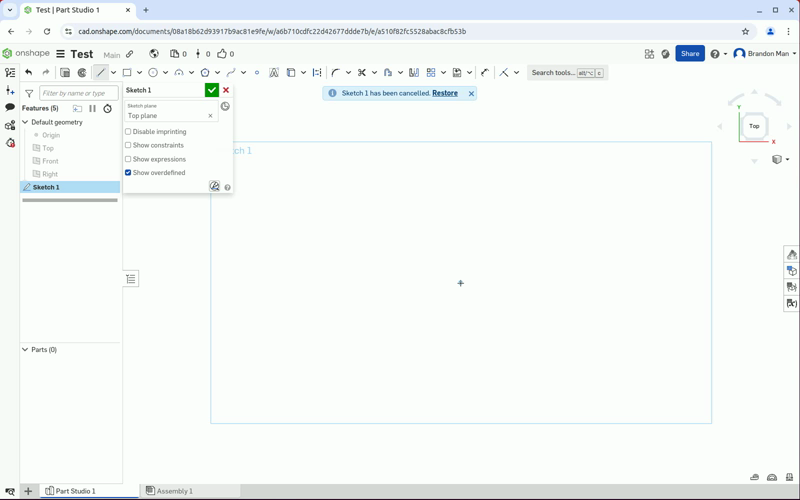
mouse_move(545, 282)
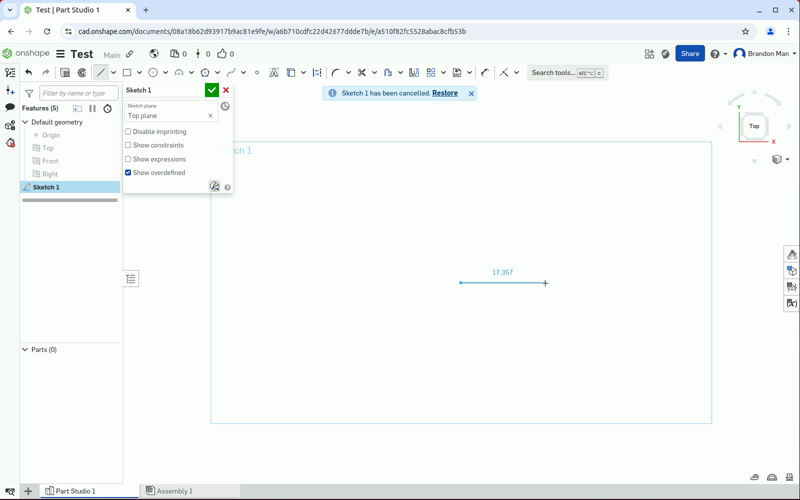
click(545, 282)
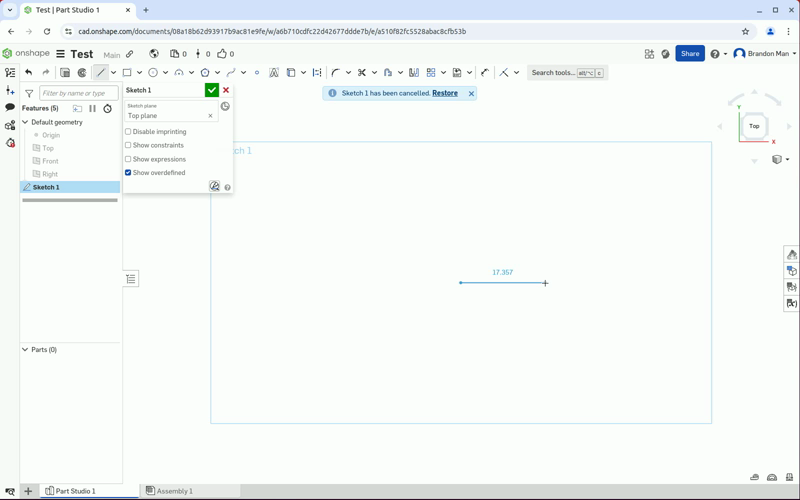
key_up(shift)
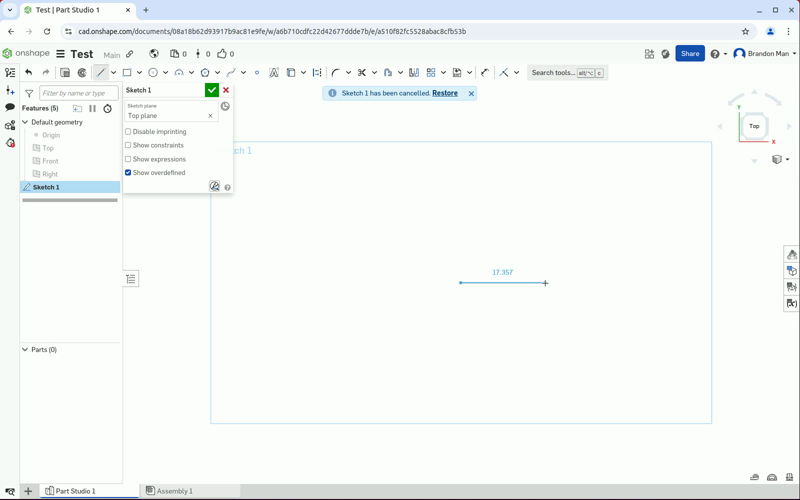
key_down(shift)
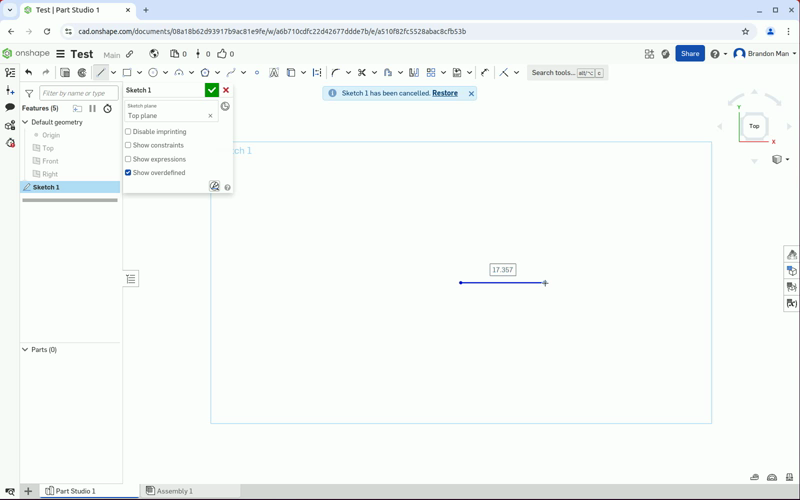
mouse_move(545, 215)
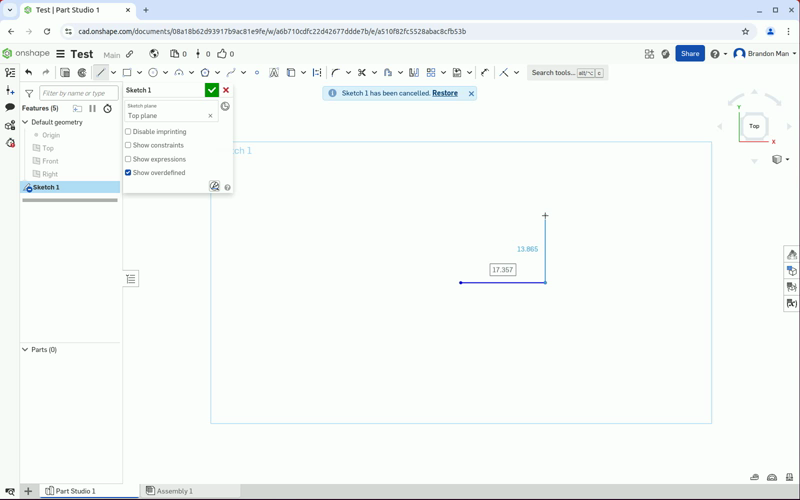
click(545, 215)
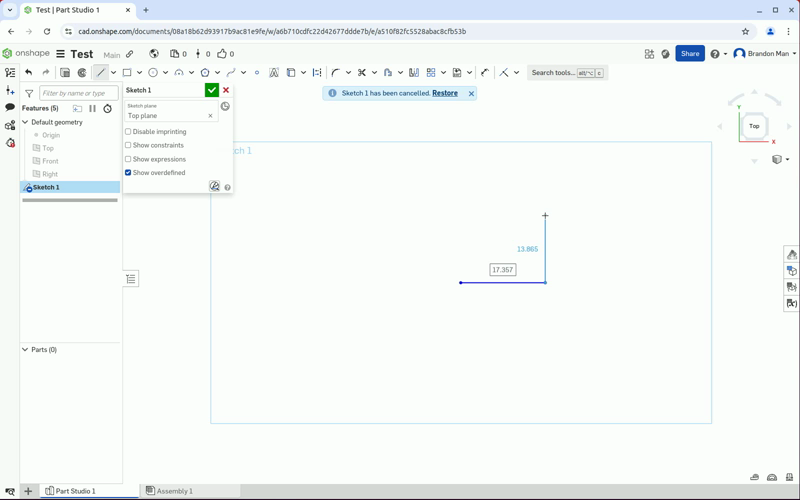
key_up(shift)
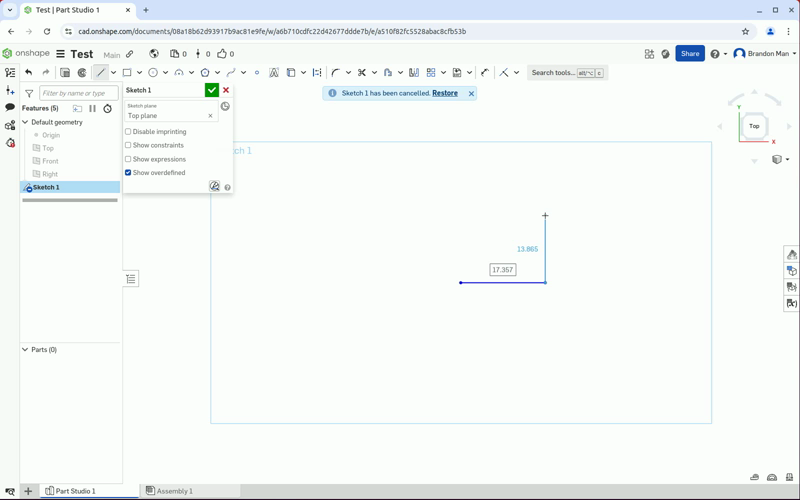
key_down(shift)
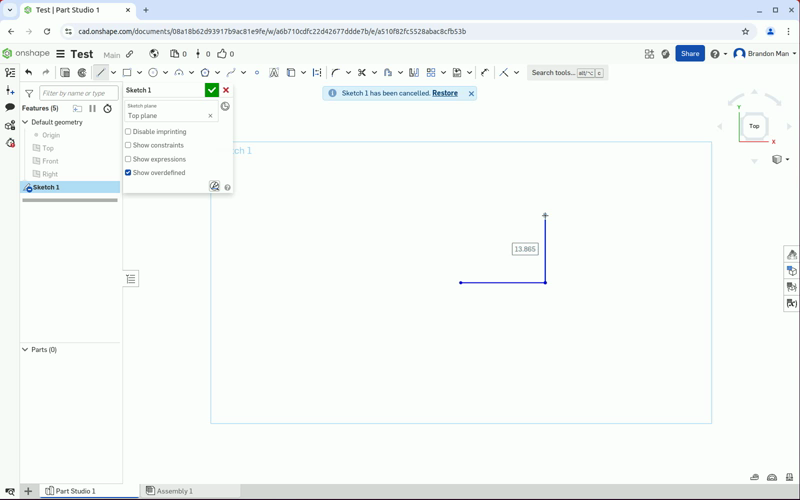
mouse_move(460, 215)
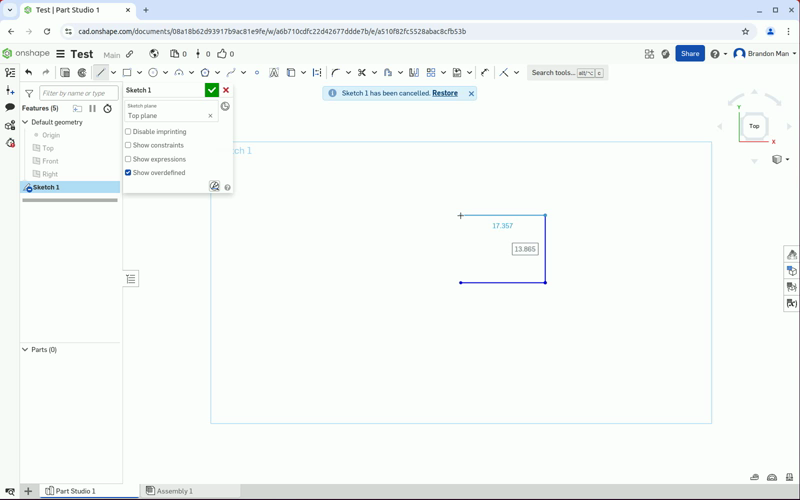
click(460, 215)
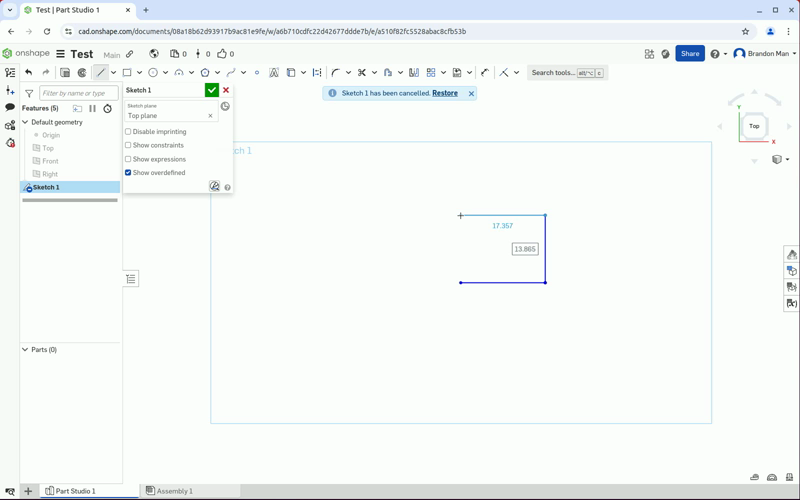
key_up(shift)
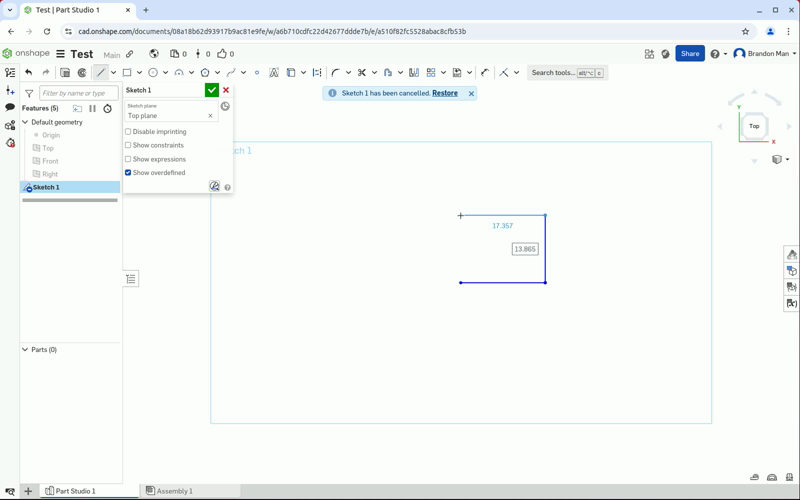
key_down(shift)
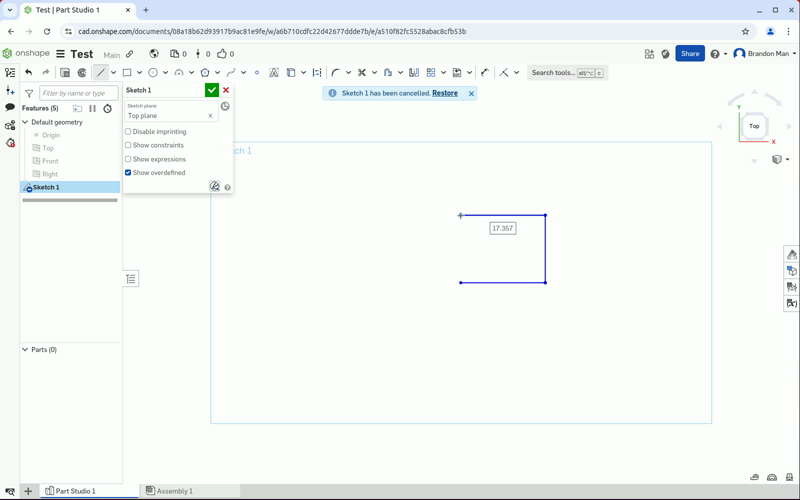
mouse_move(460, 282)
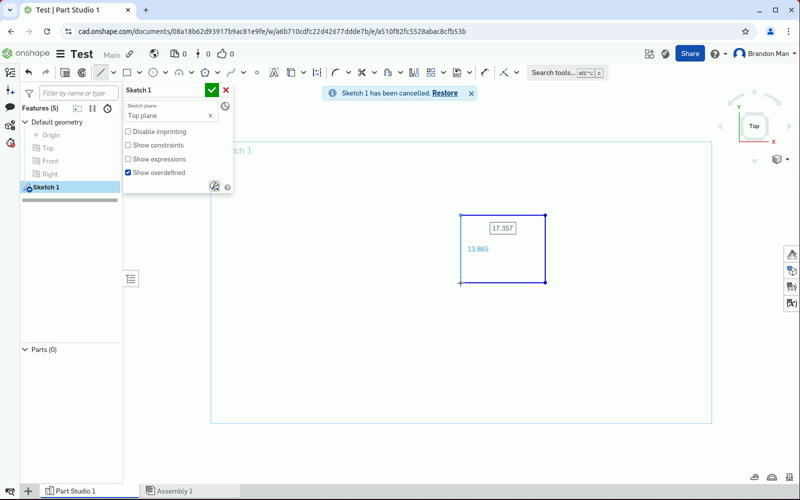
key_up(shift)
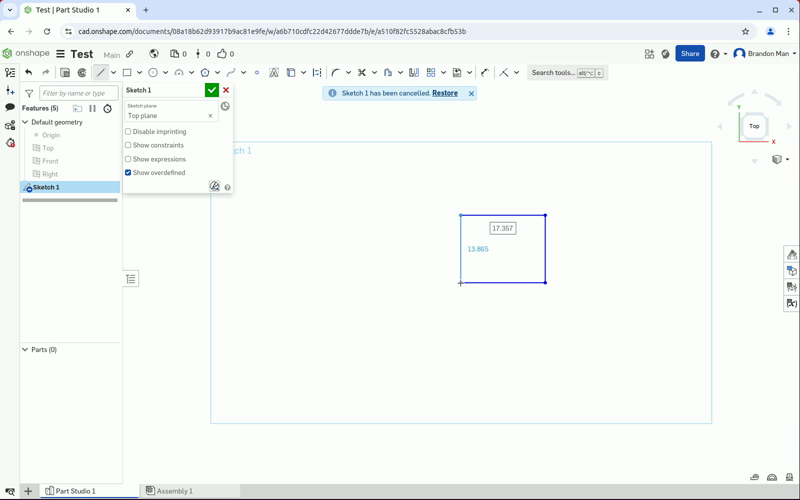
click(460, 282)
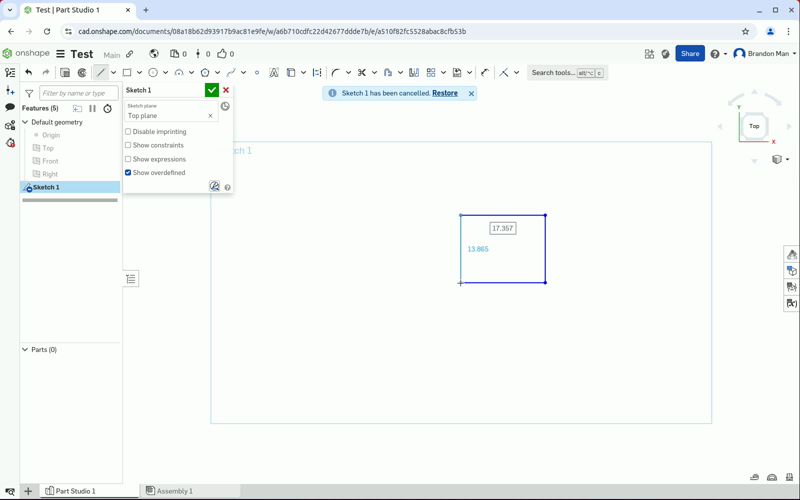
key(esc)
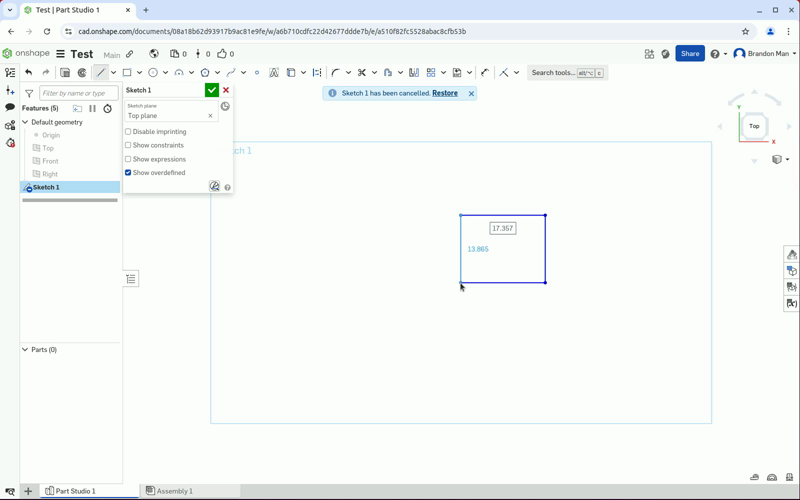
mouse_move(473, 229)
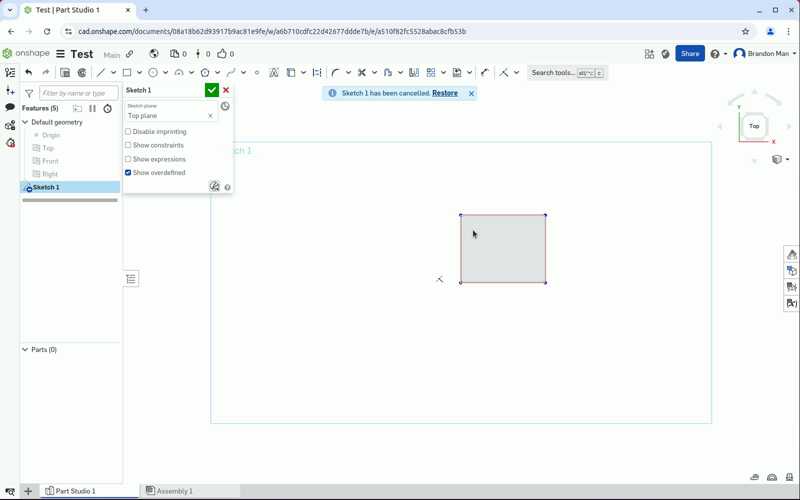
click(473, 229)
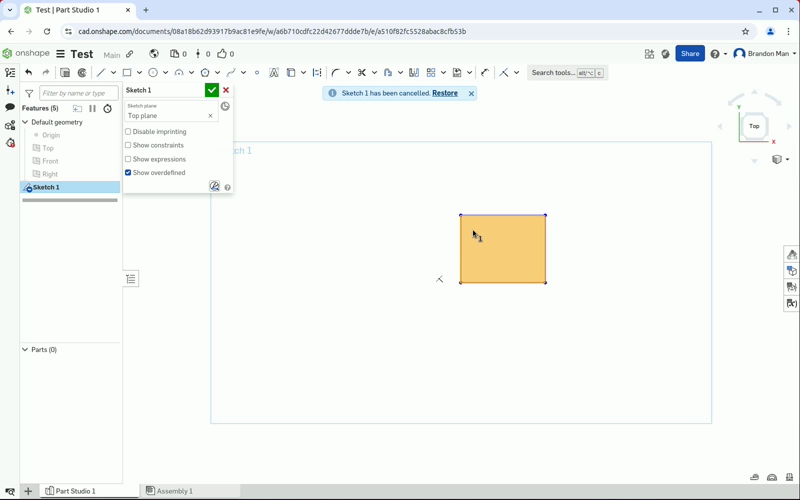
mouse_move(73, 352)
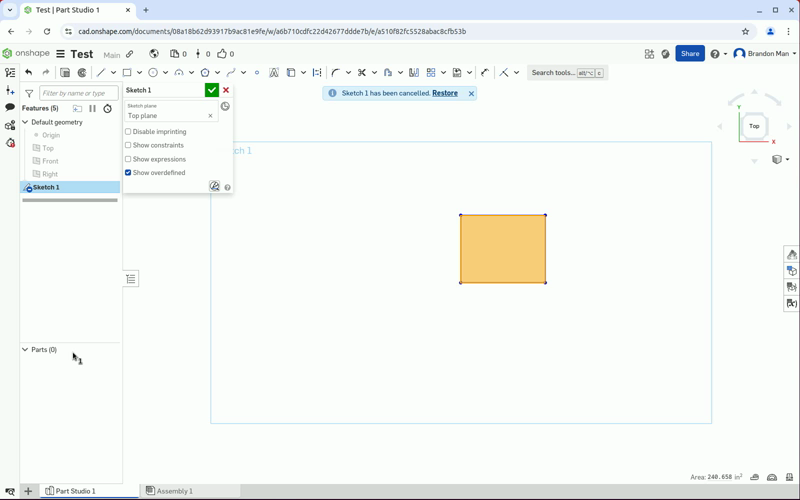
key(shift+y)
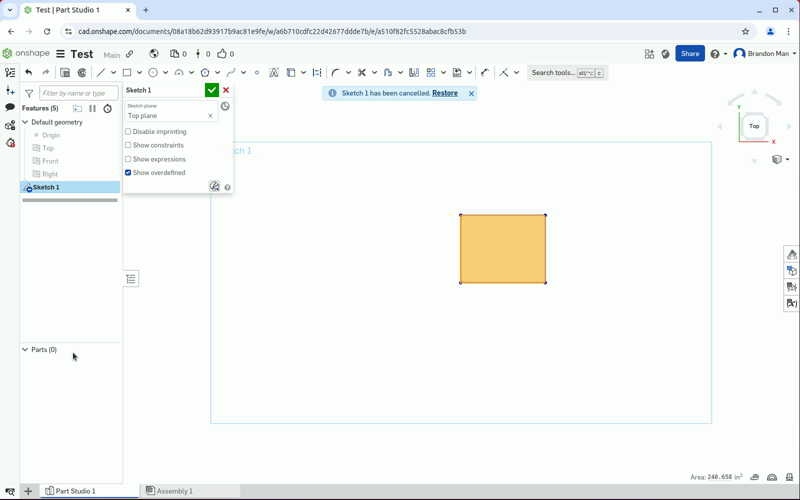
key(shift+e)
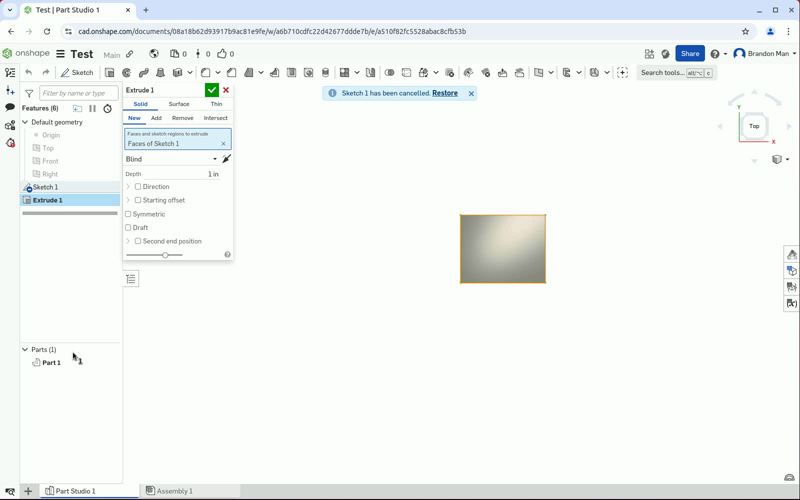
mouse_move(143, 106)
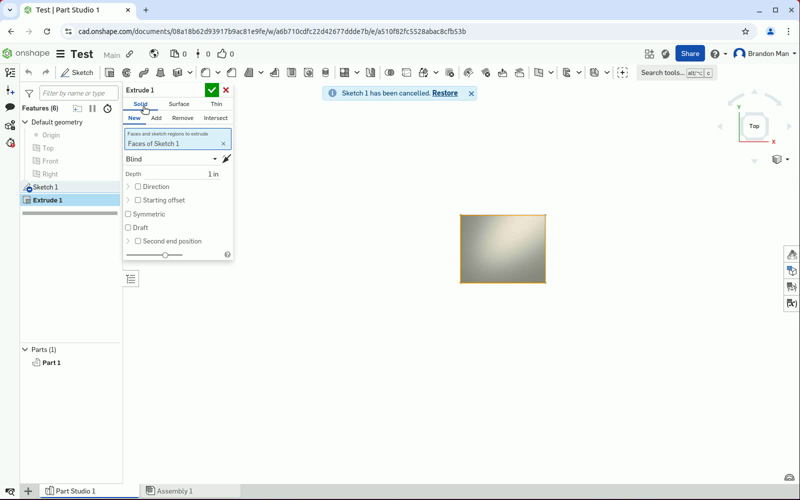
click(143, 106)
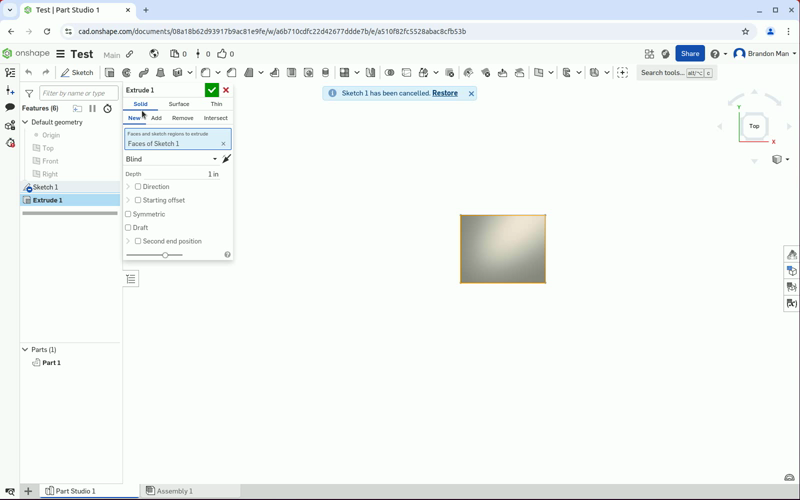
mouse_move(137, 120)
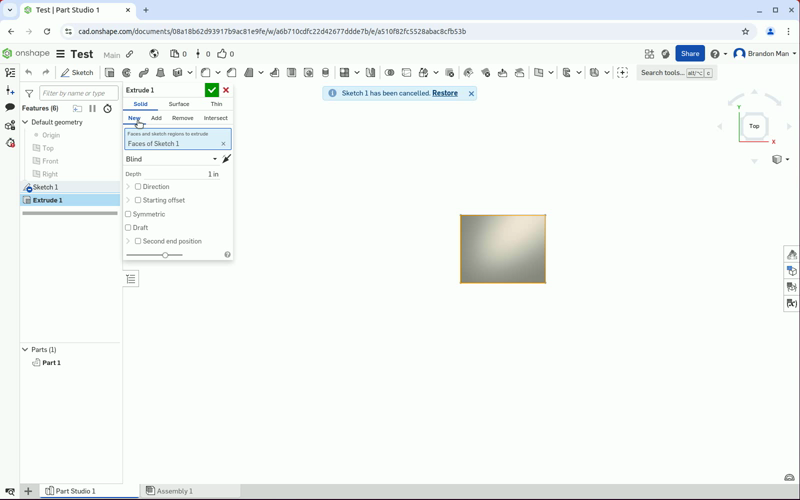
click(137, 120)
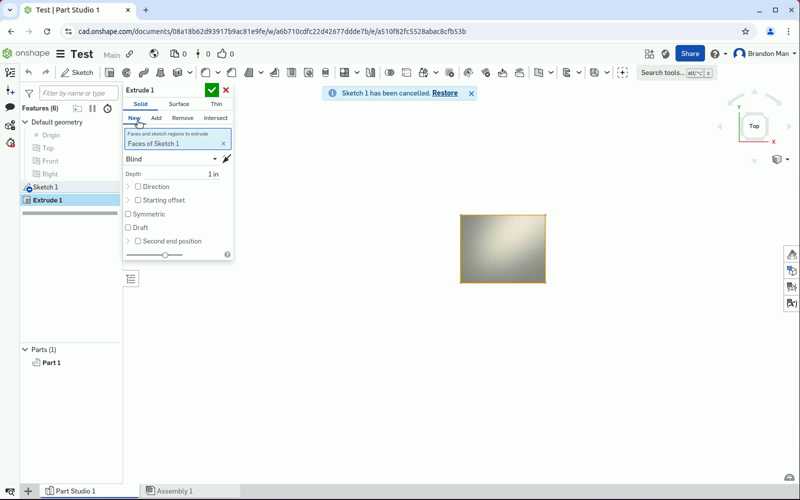
key(tab, 4)
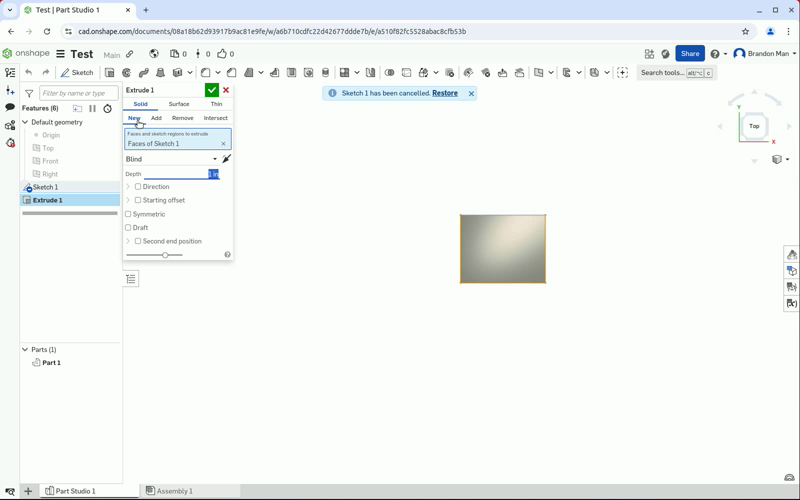
text(7.221)
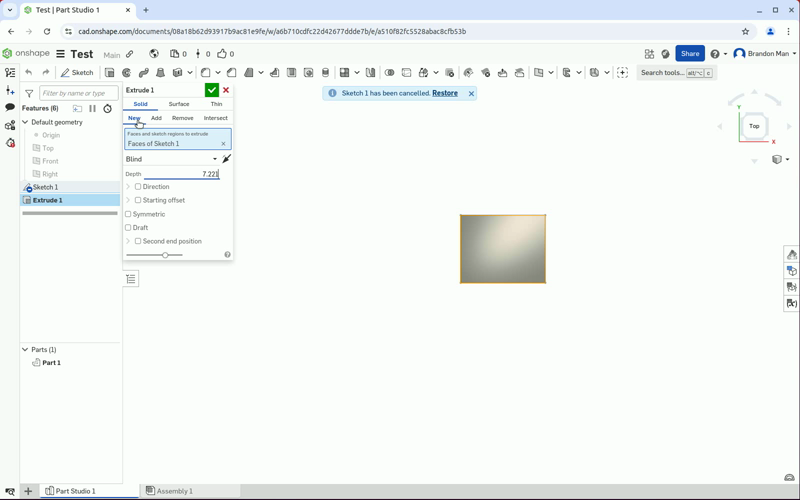
key(enter)
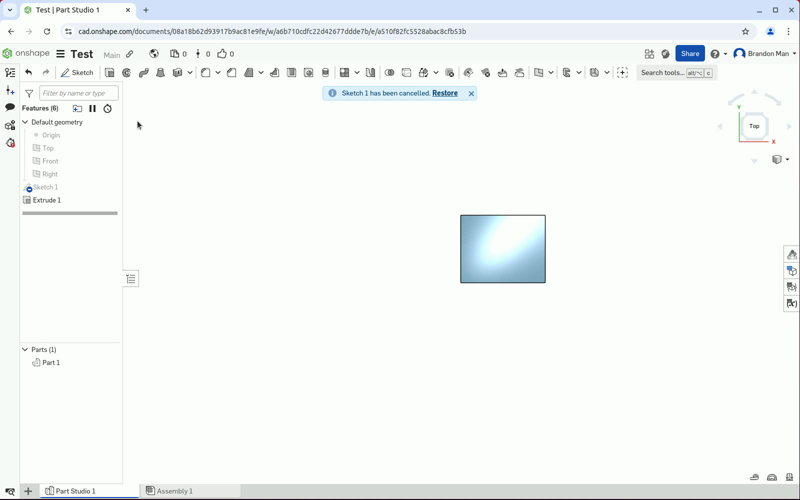
key(shift+h)
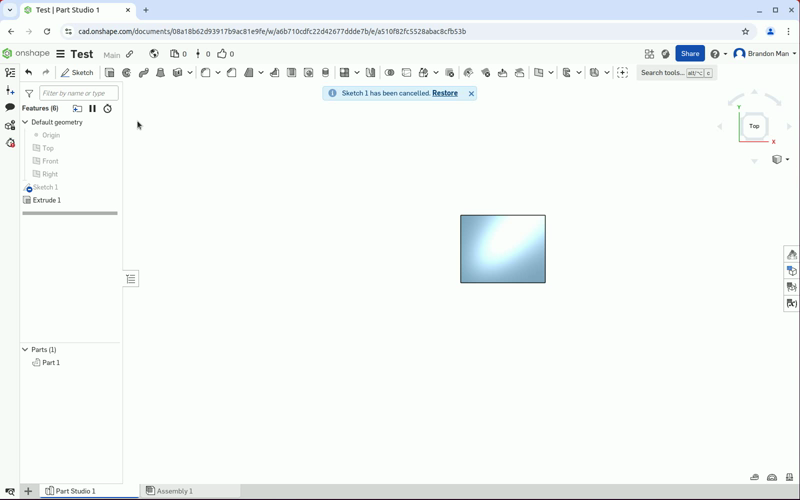
key(shift+h)
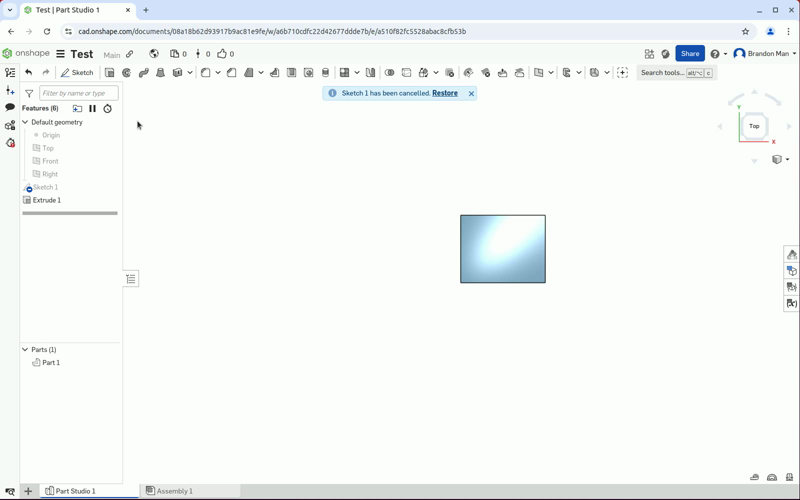
mouse_move(73, 189)
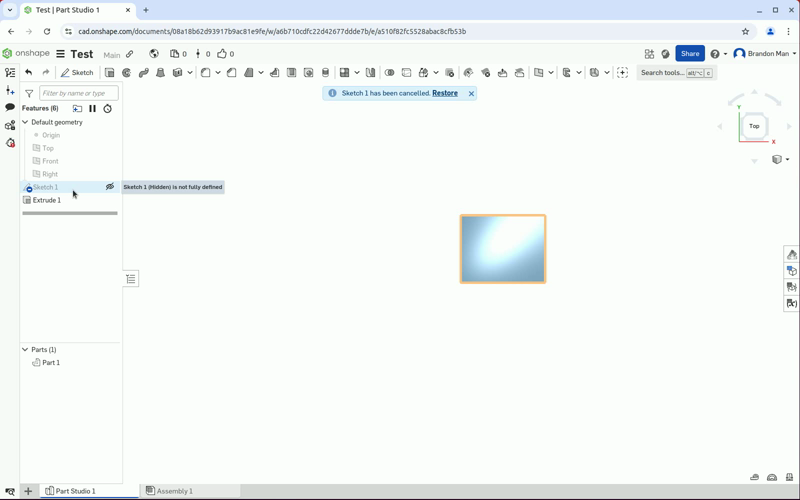
click(73, 189)
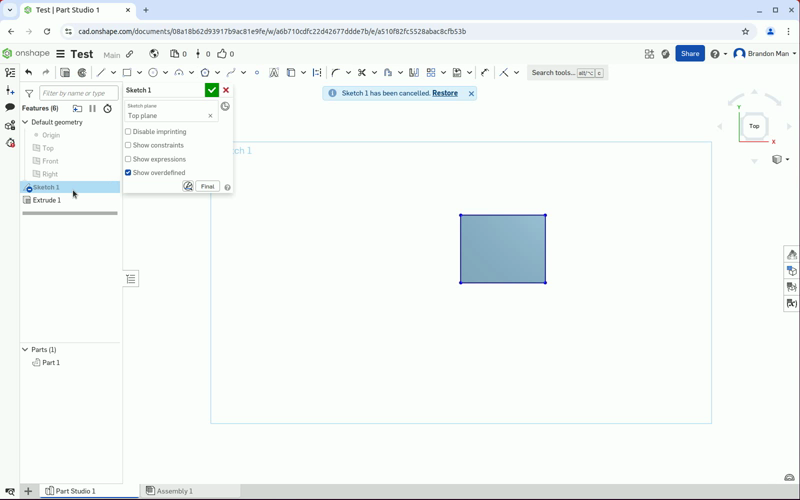
mouse_move(229, 92)
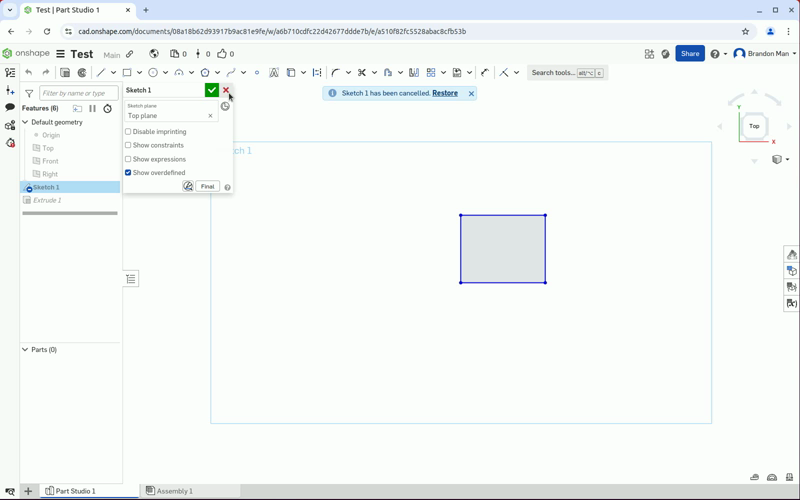
click(229, 92)
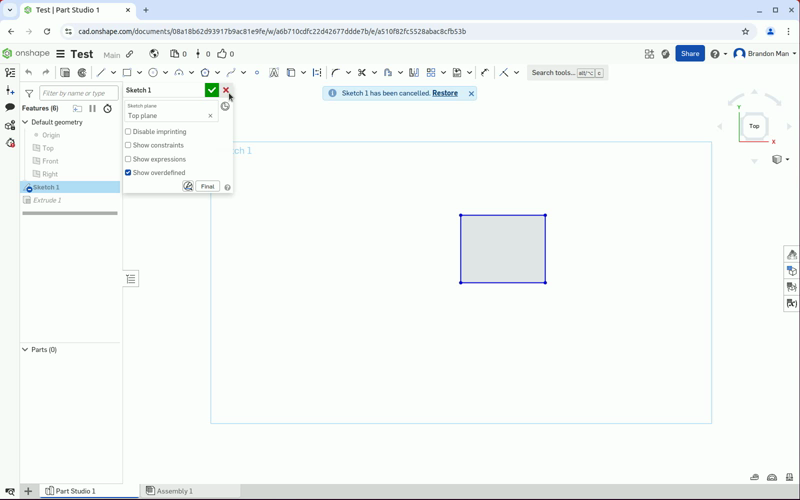
key(shift+s)
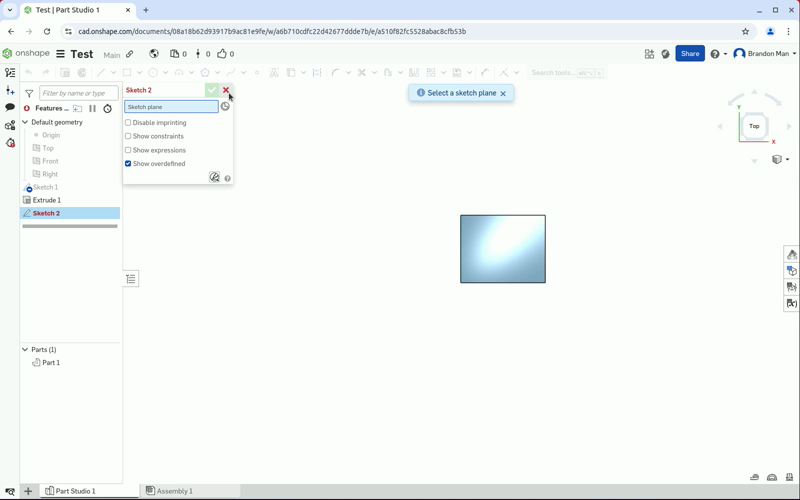
mouse_move(73, 150)
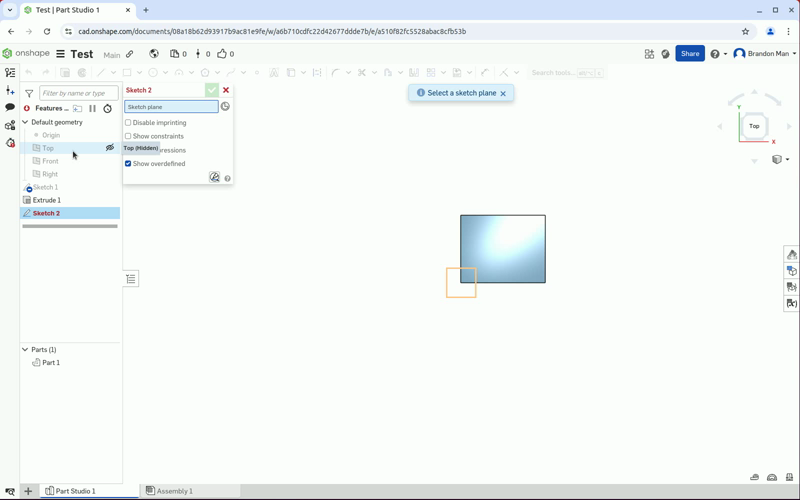
click(73, 150)
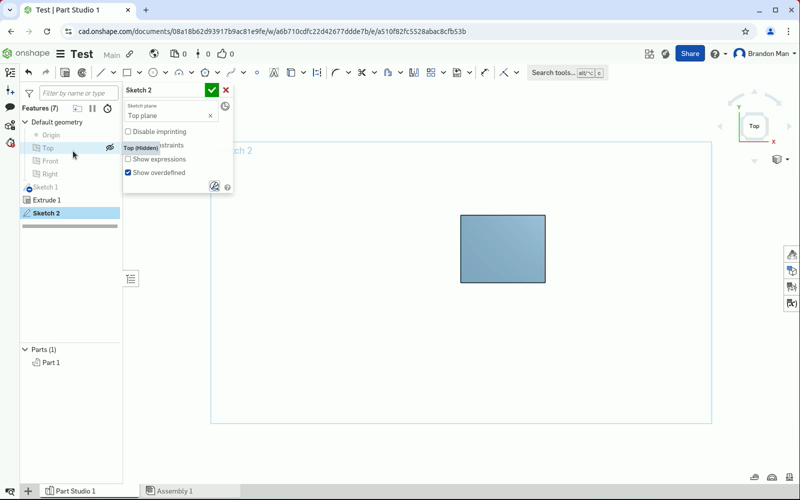
mouse_move(73, 352)
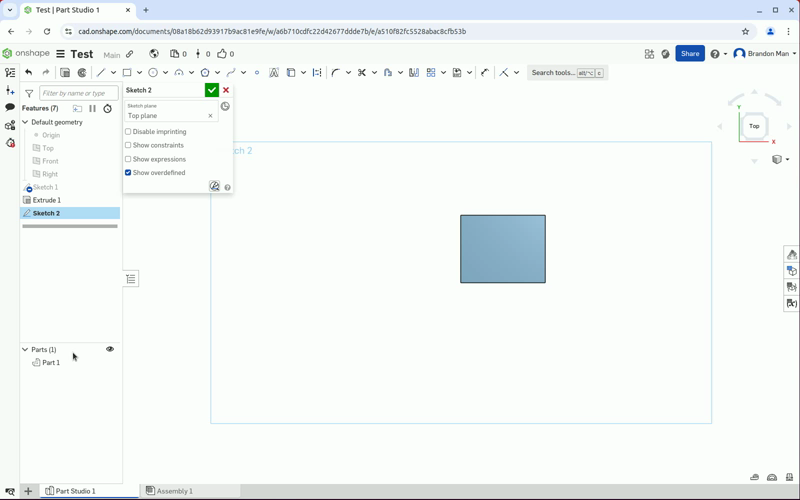
key(y)
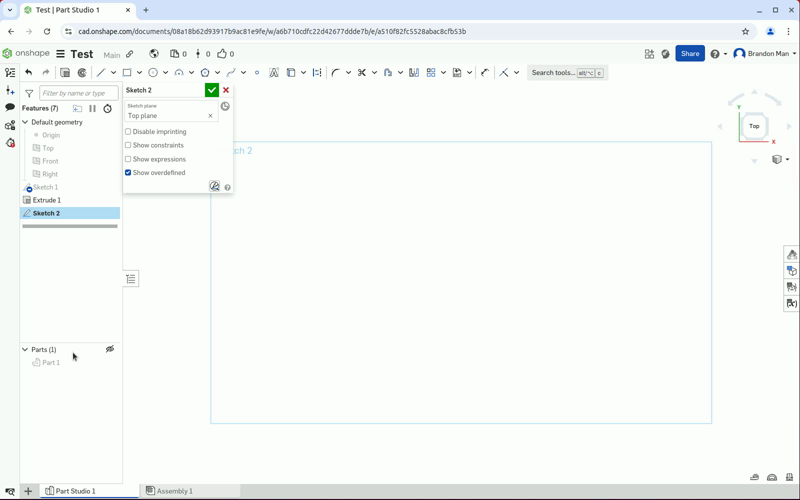
key(l)
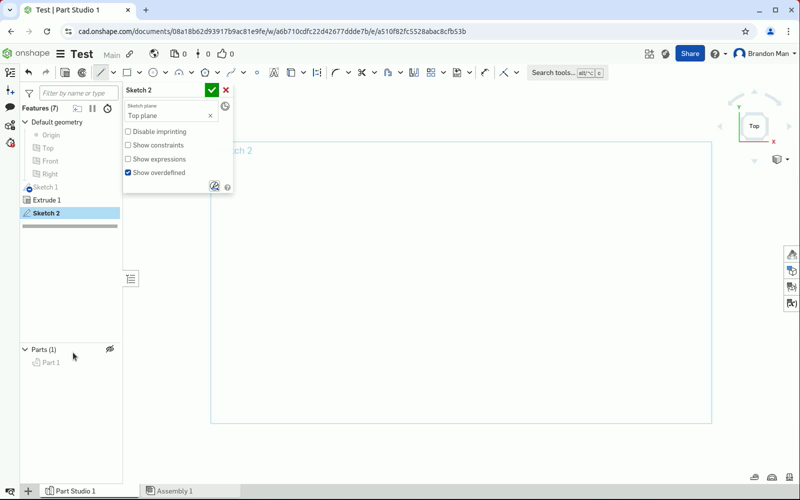
key_down(shift)
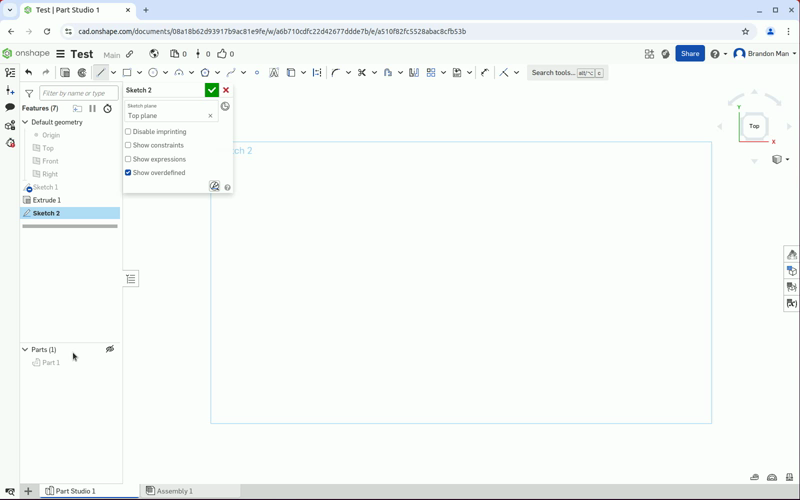
mouse_move(460, 282)
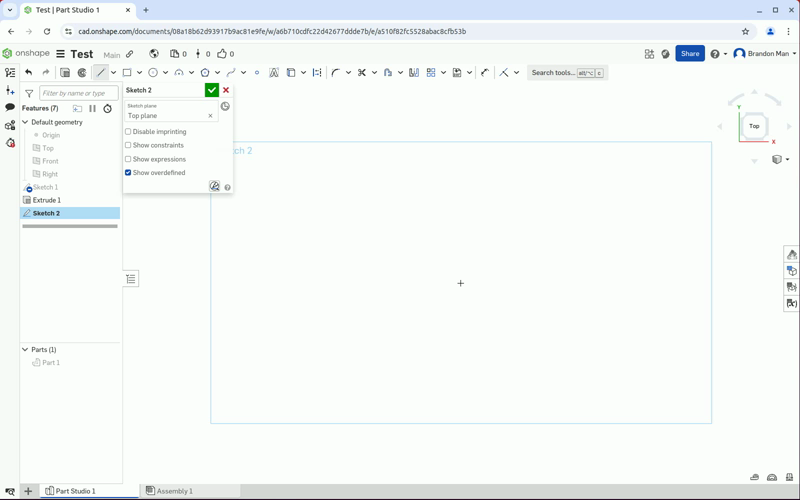
click(460, 282)
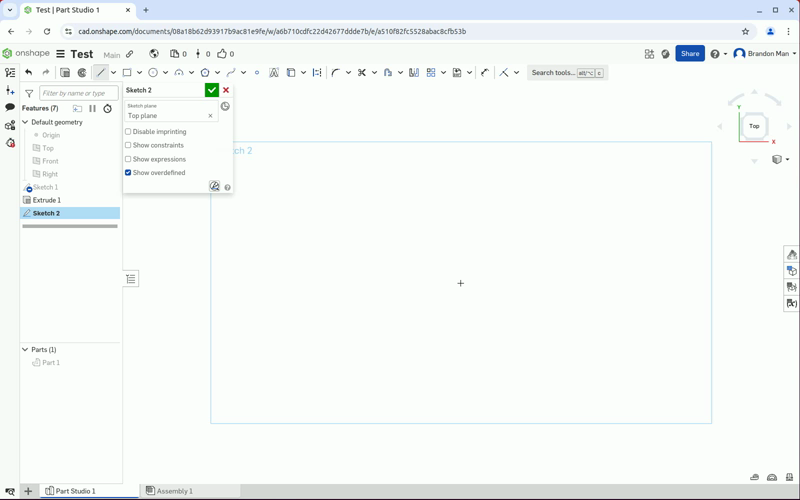
key_up(shift)
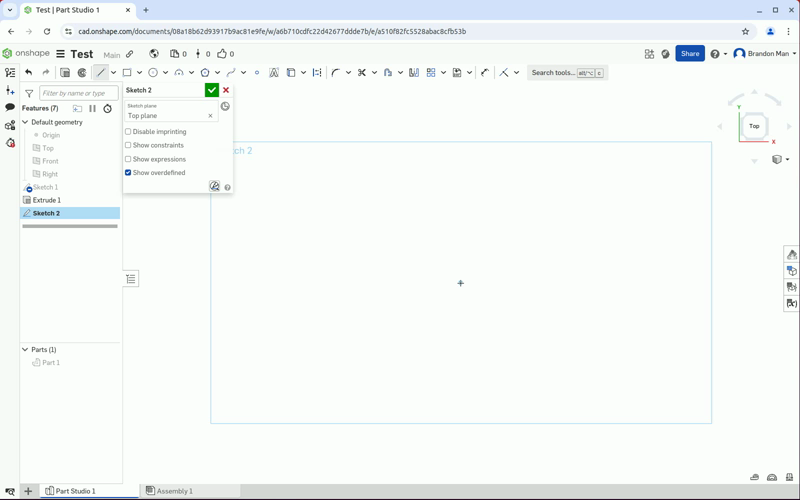
key_down(shift)
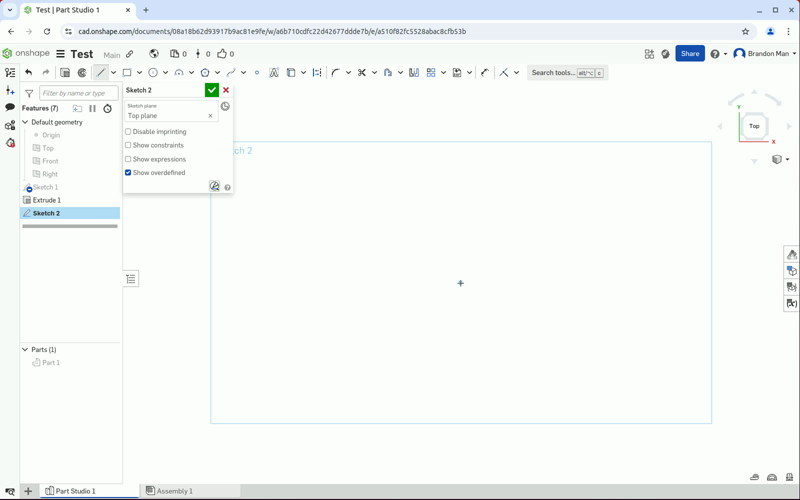
mouse_move(545, 282)
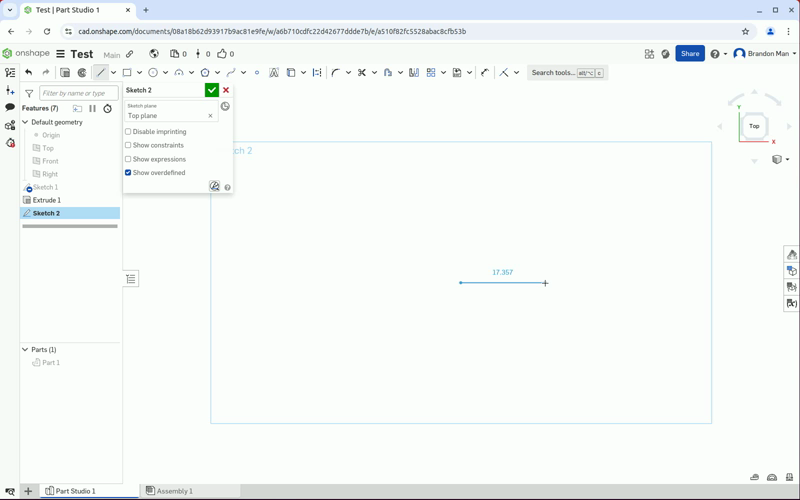
click(545, 282)
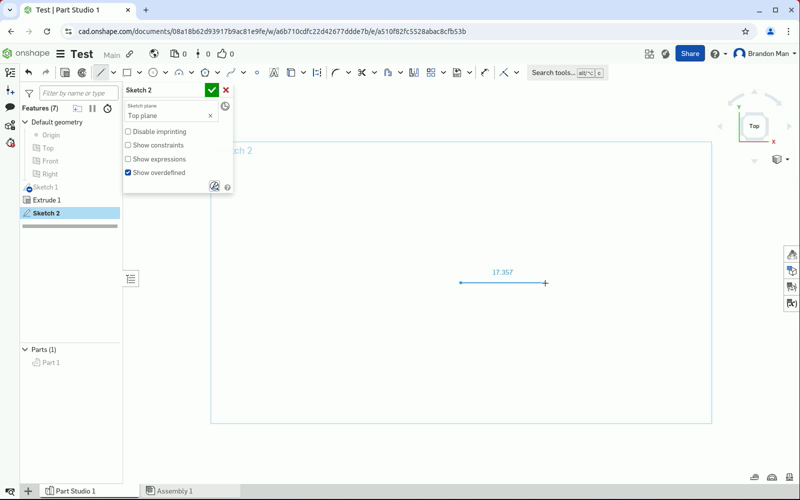
key_up(shift)
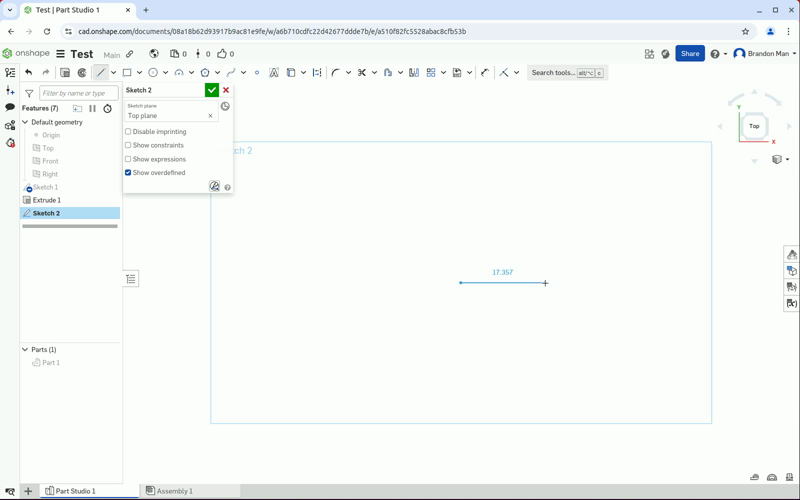
key_down(shift)
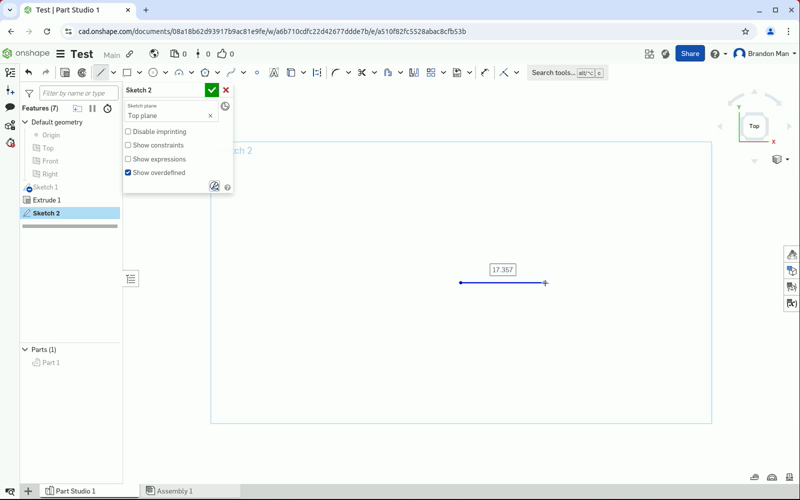
mouse_move(545, 215)
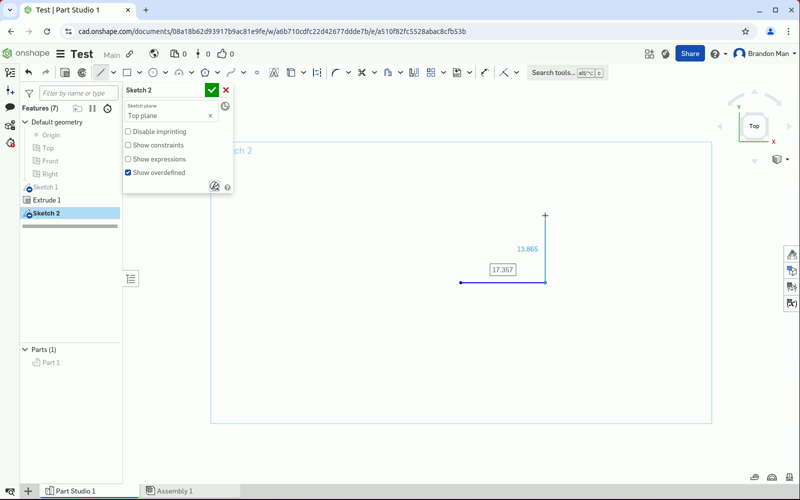
click(545, 215)
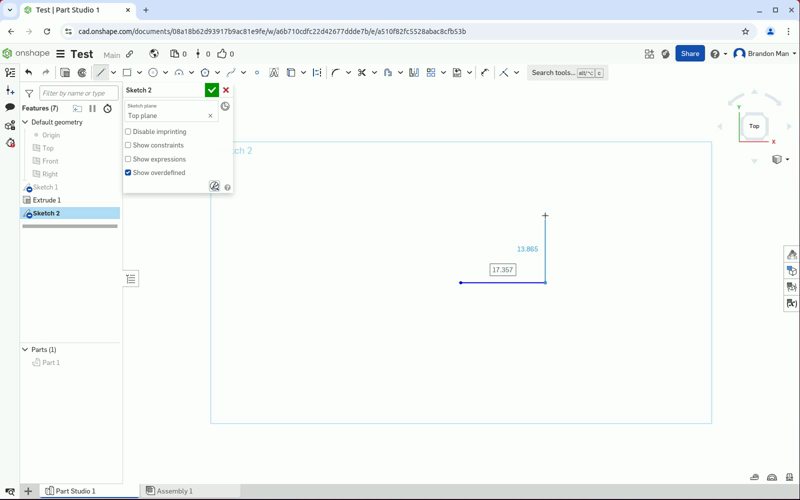
key_up(shift)
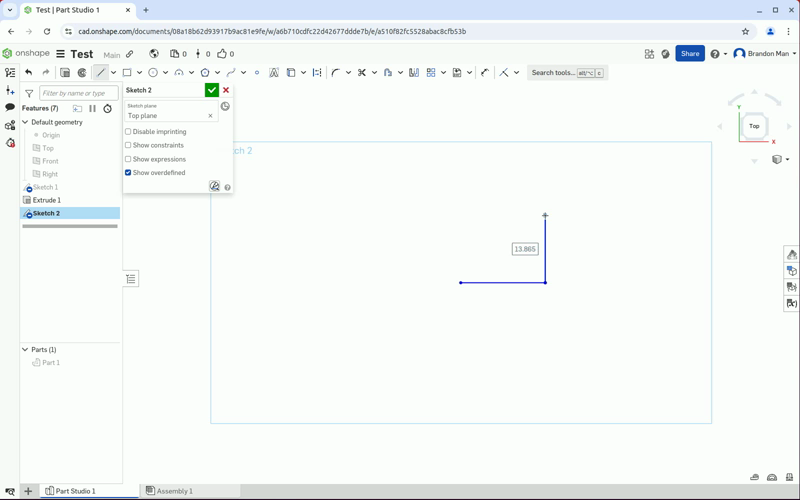
key_down(shift)
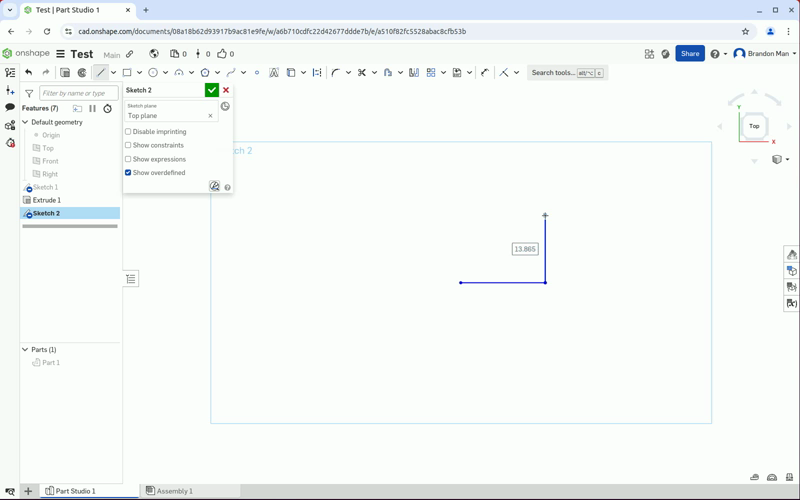
mouse_move(460, 215)
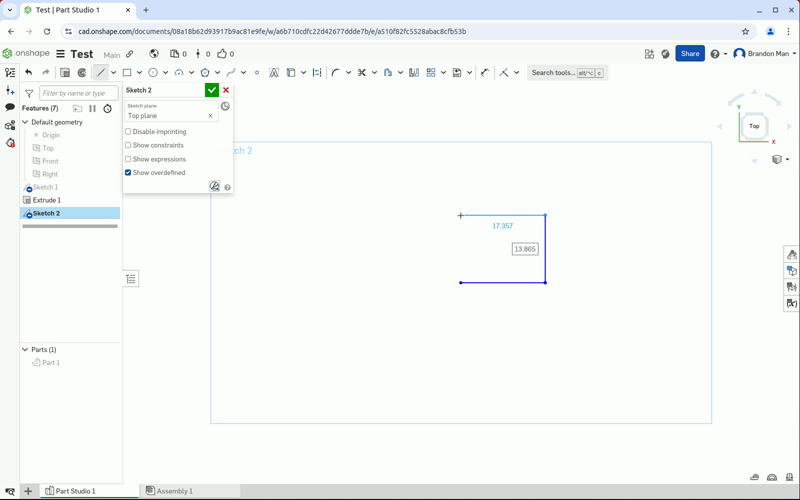
click(460, 215)
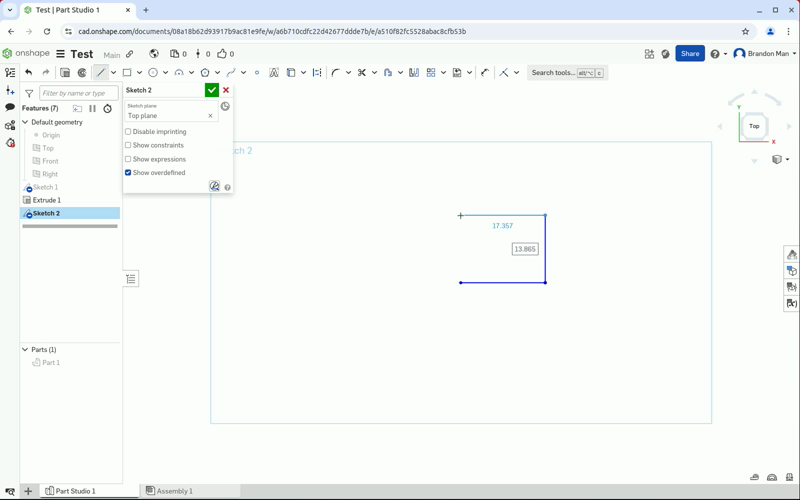
key_up(shift)
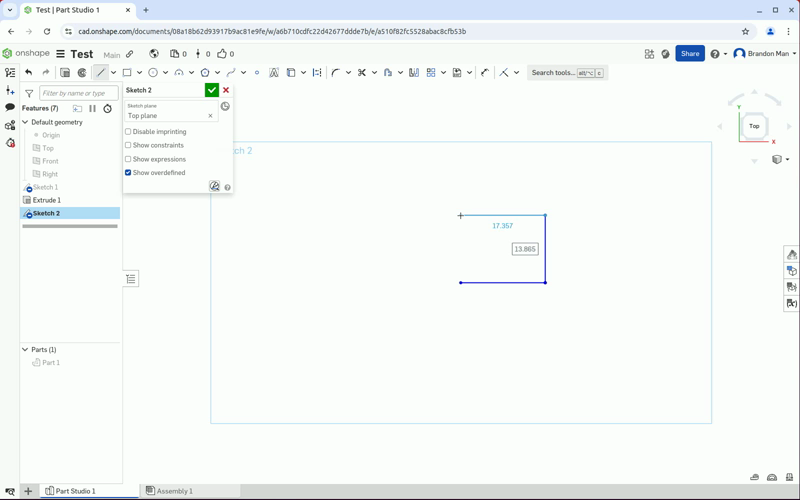
key_down(shift)
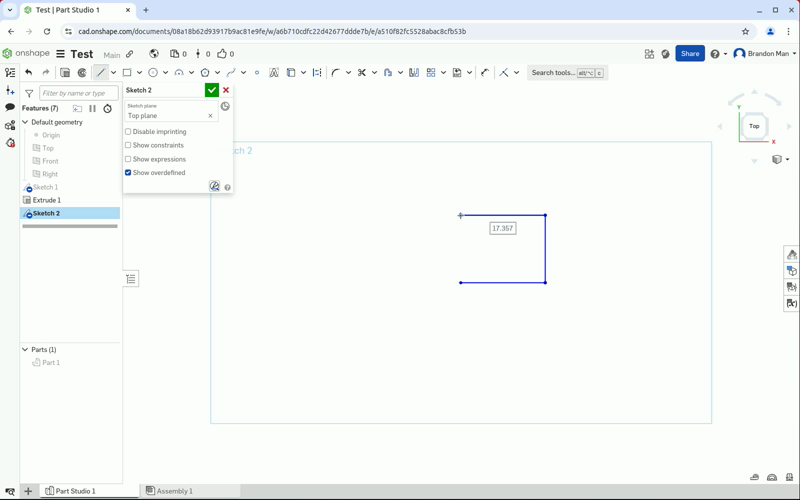
mouse_move(460, 282)
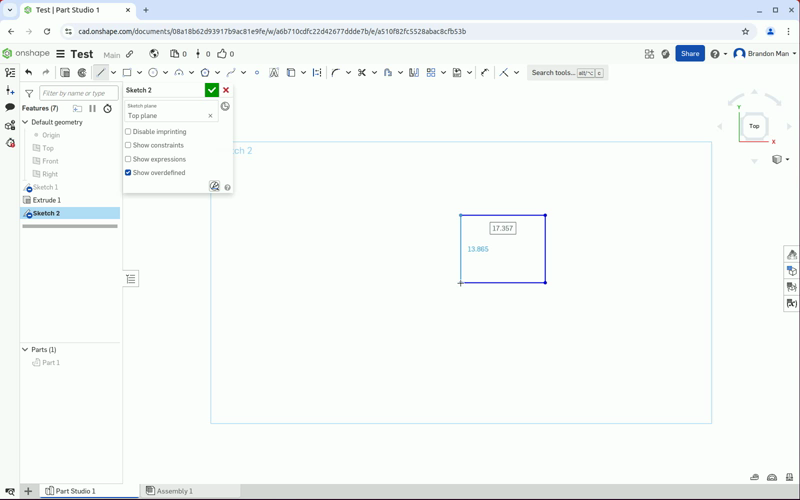
key_up(shift)
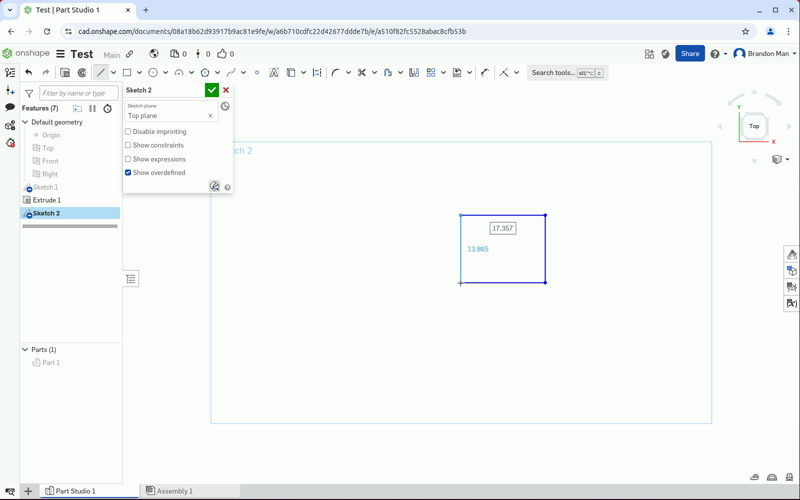
click(460, 282)
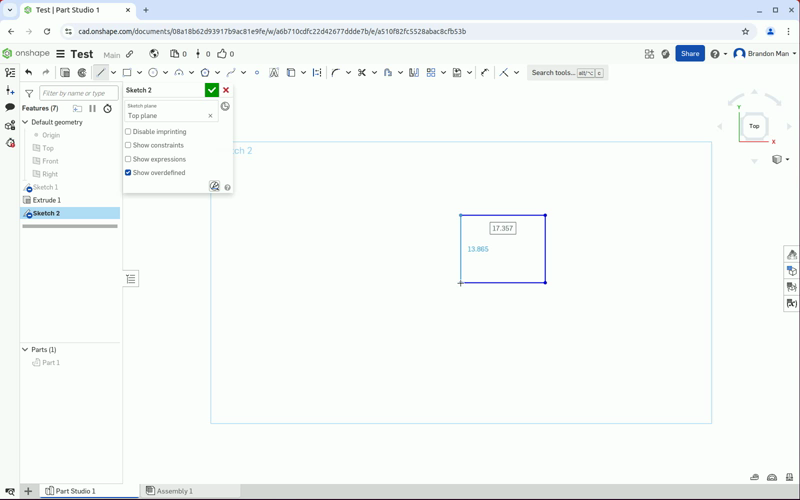
key(esc)
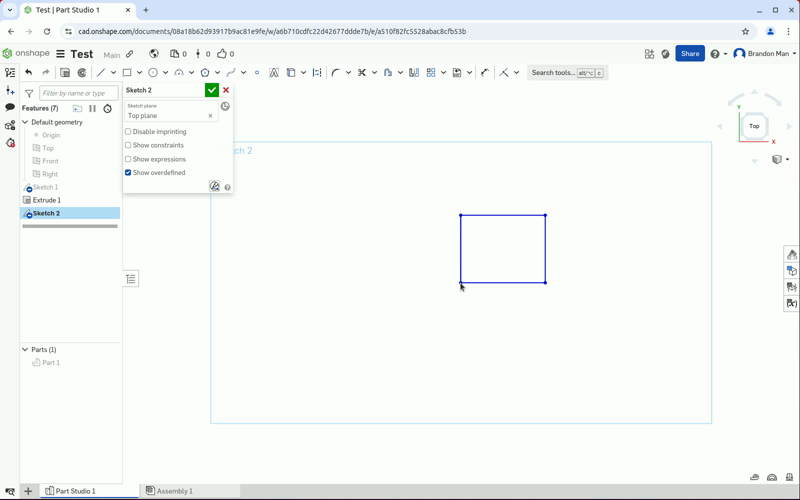
mouse_move(517, 240)
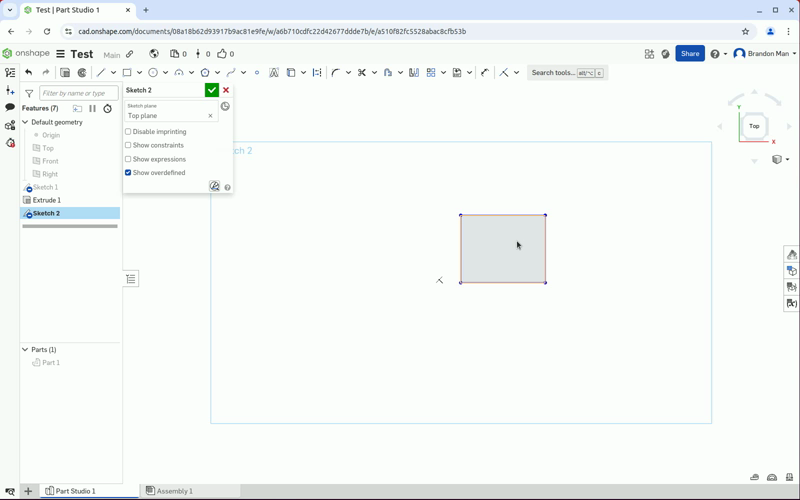
click(517, 240)
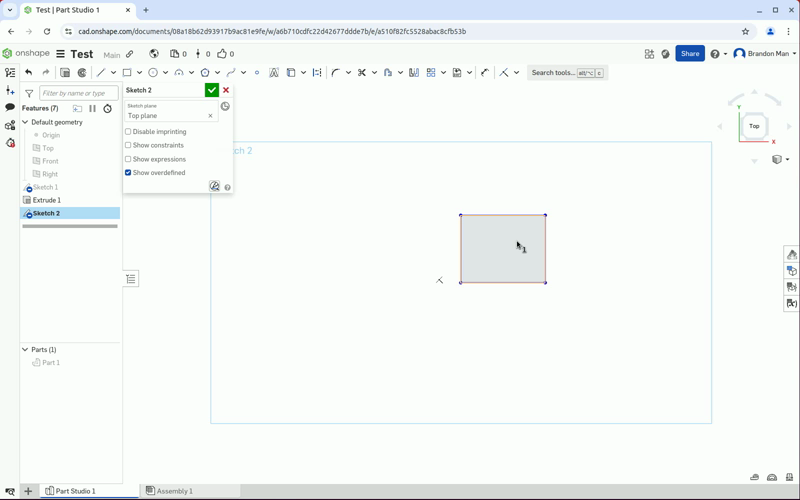
mouse_move(73, 352)
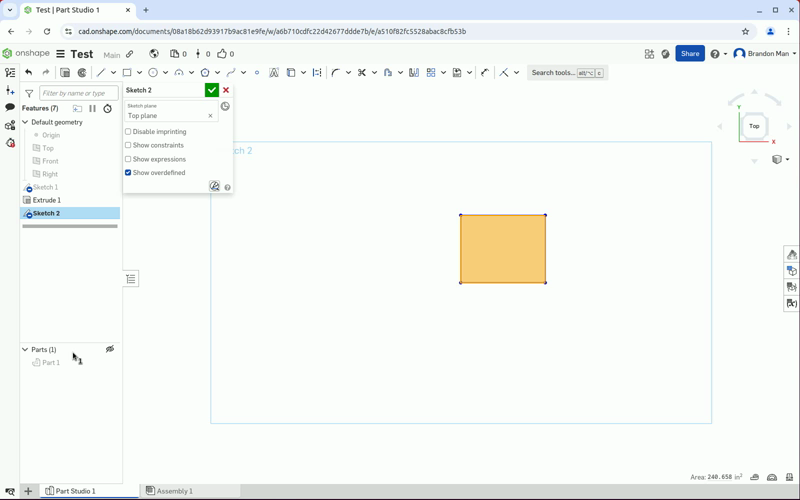
key(shift+y)
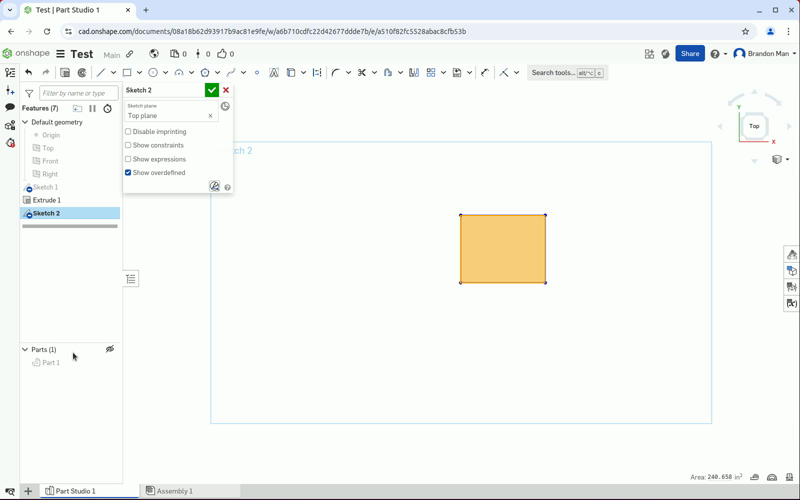
key(shift+e)
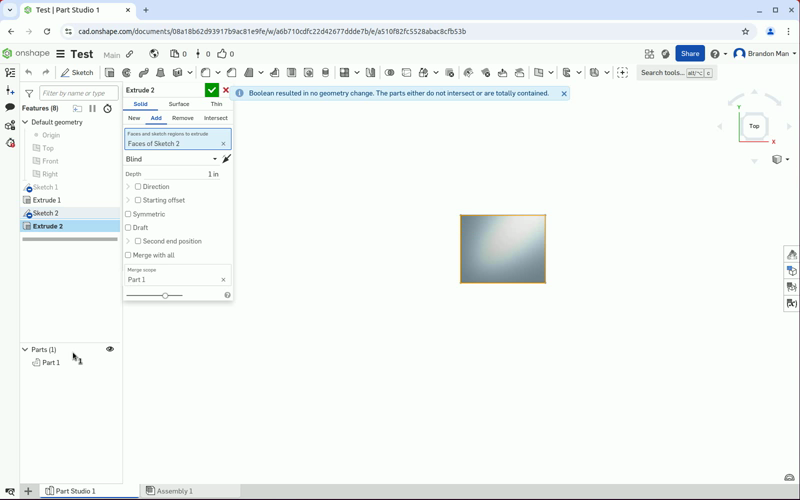
mouse_move(143, 106)
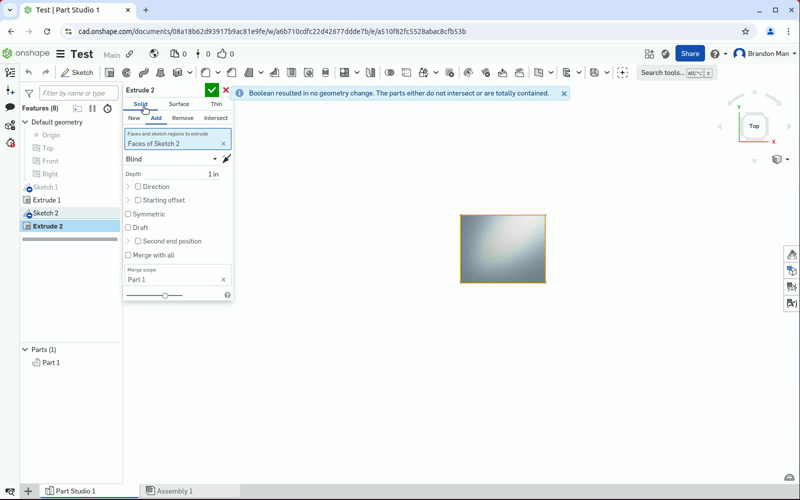
click(143, 106)
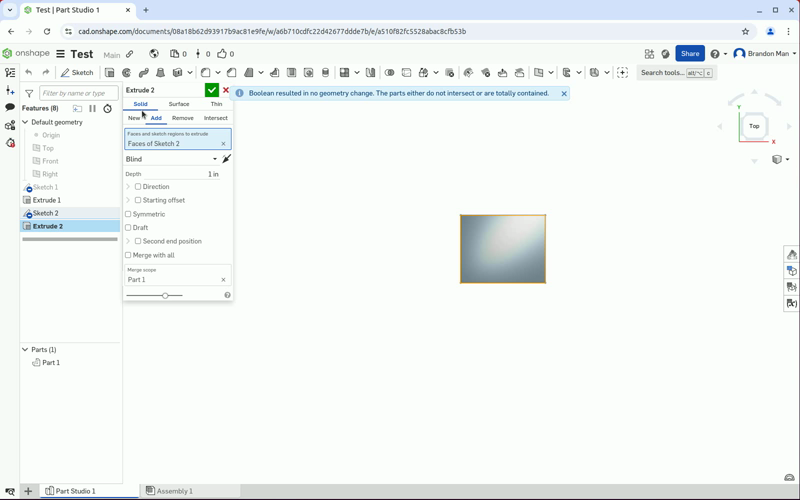
mouse_move(137, 120)
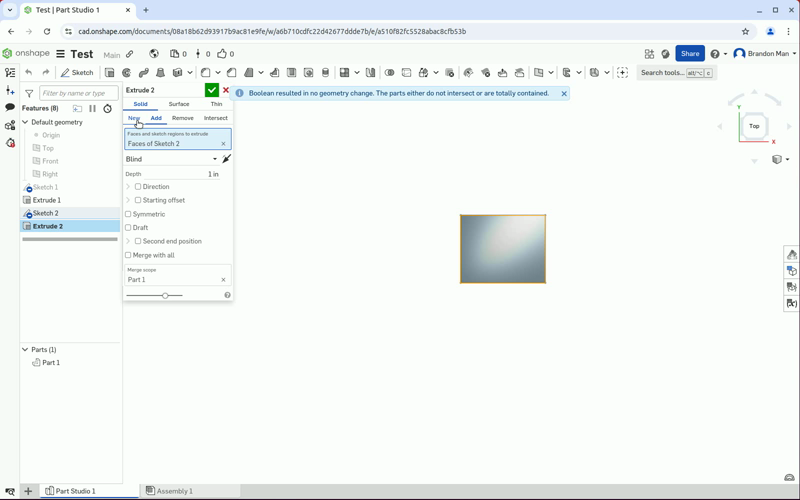
click(137, 120)
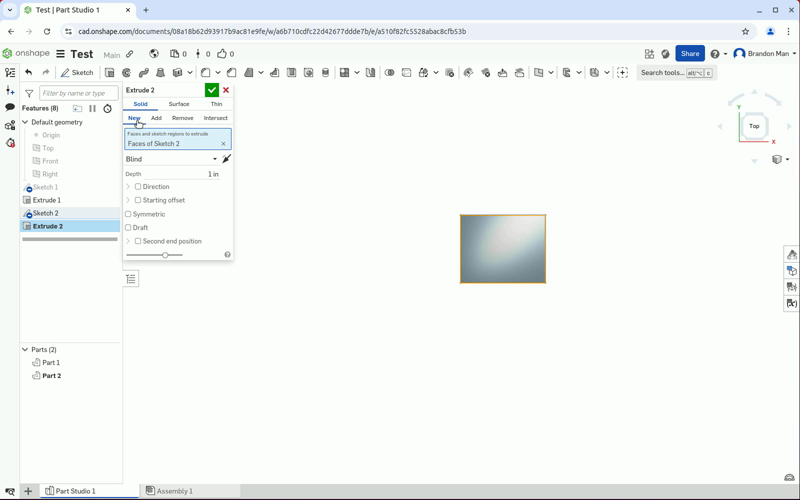
key(tab, 4)
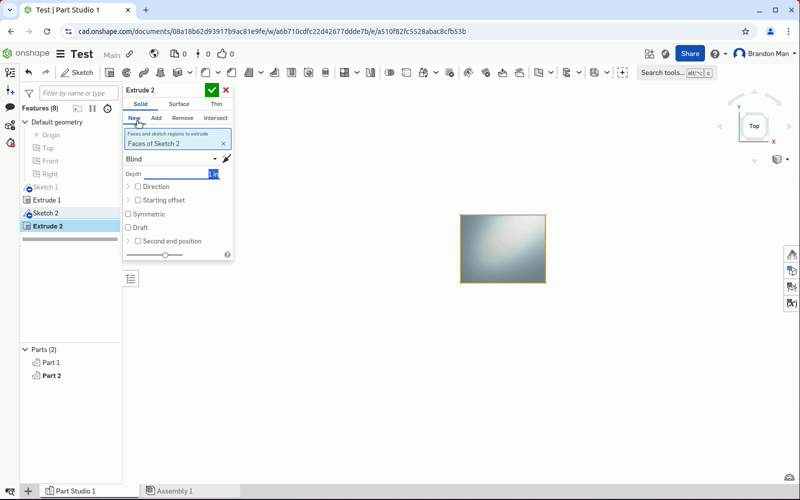
text(7.221)
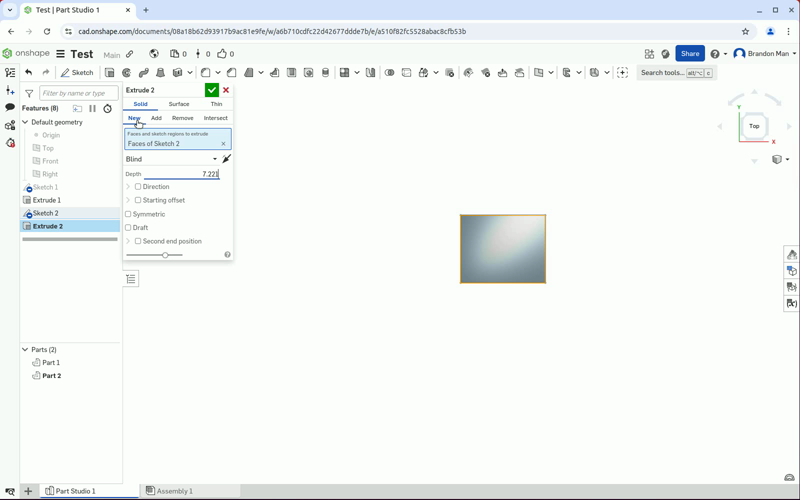
key(enter)
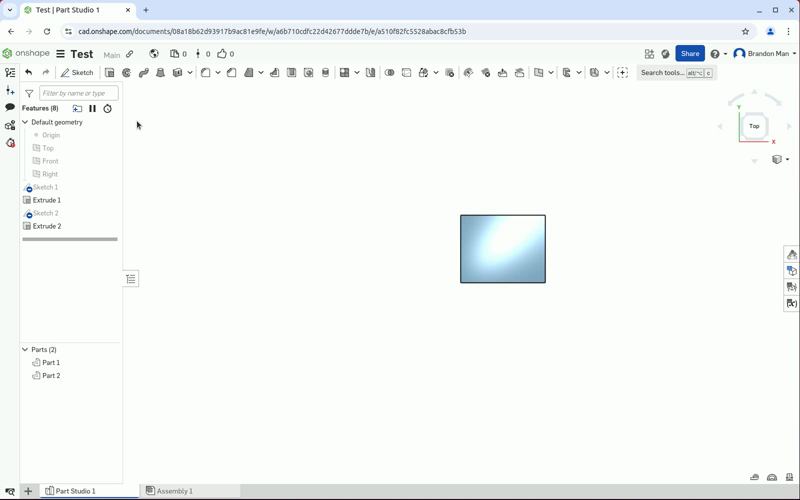
key(shift+h)
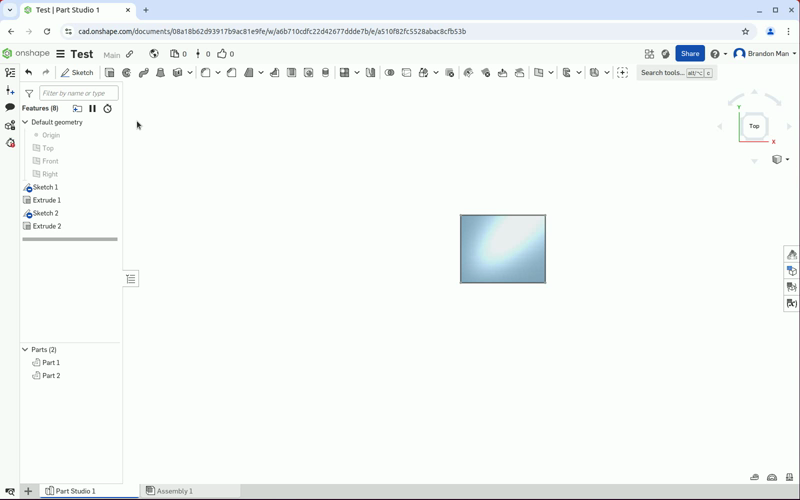
key(shift+h)
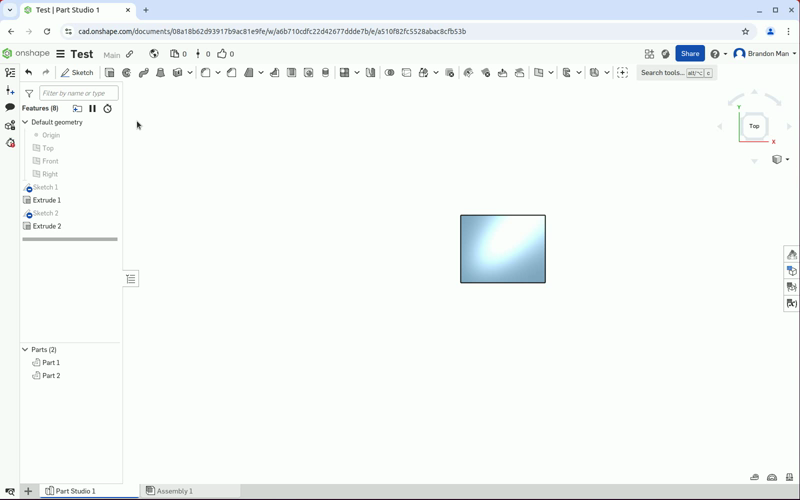
mouse_move(73, 189)
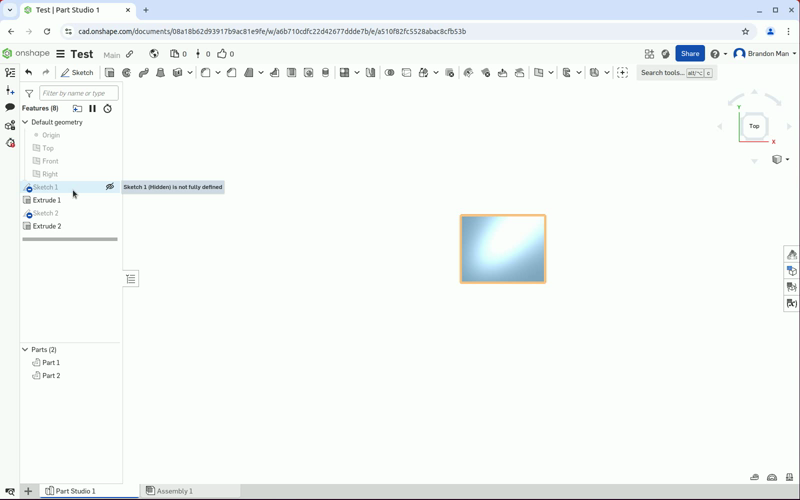
click(73, 189)
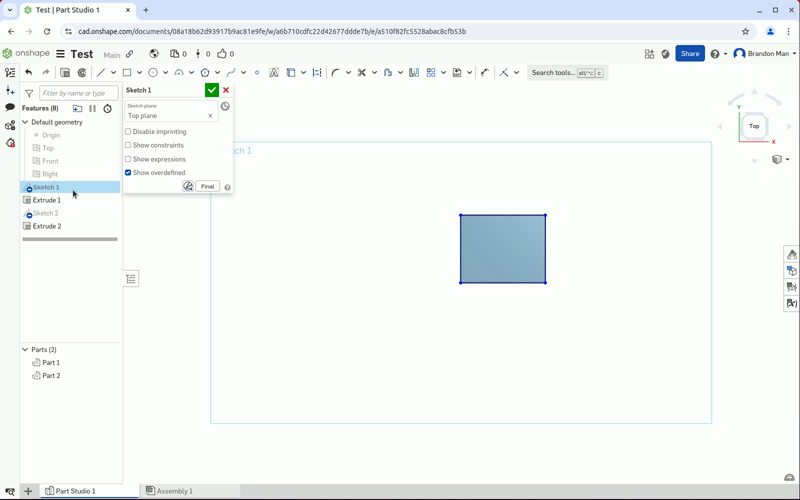
mouse_move(229, 92)
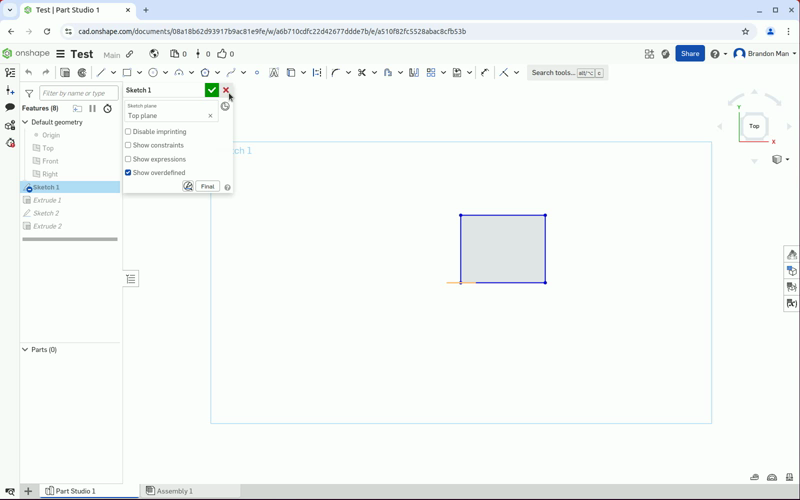
click(229, 92)
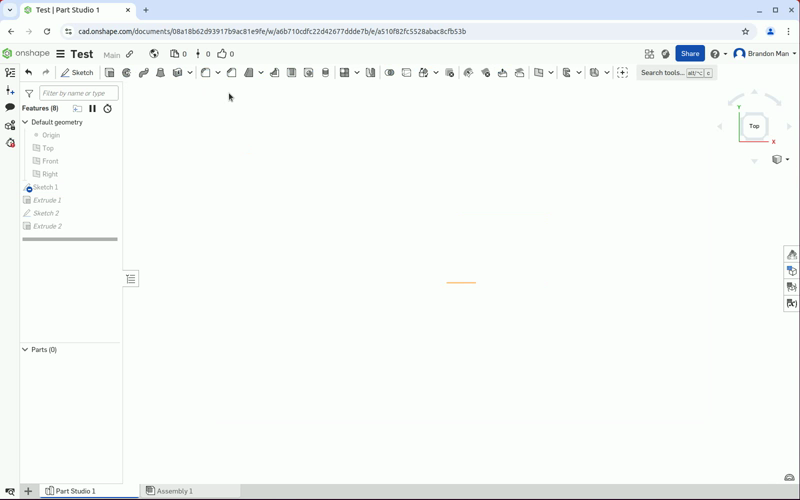
mouse_move(541, 75)
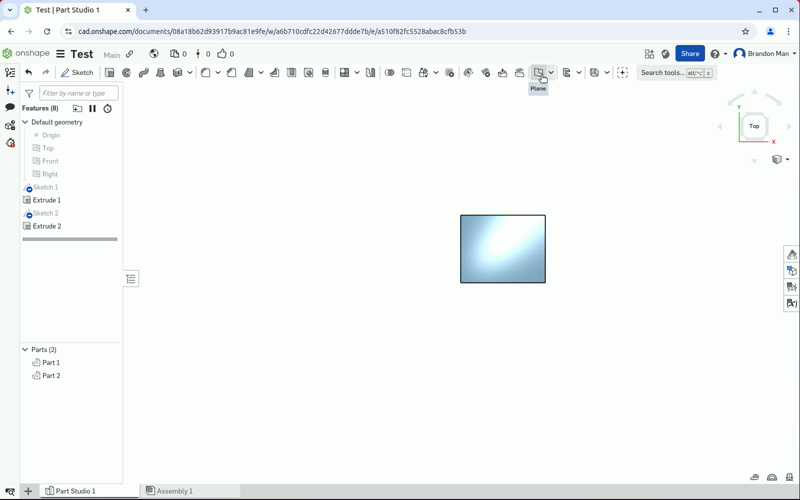
click(541, 75)
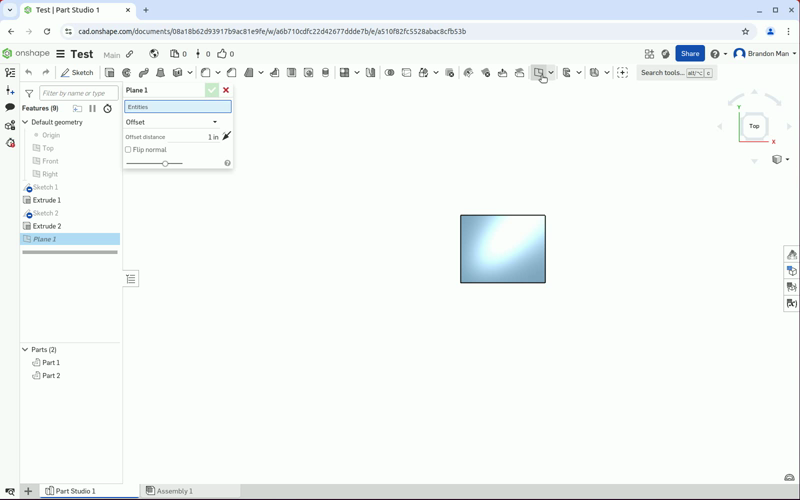
mouse_move(73, 150)
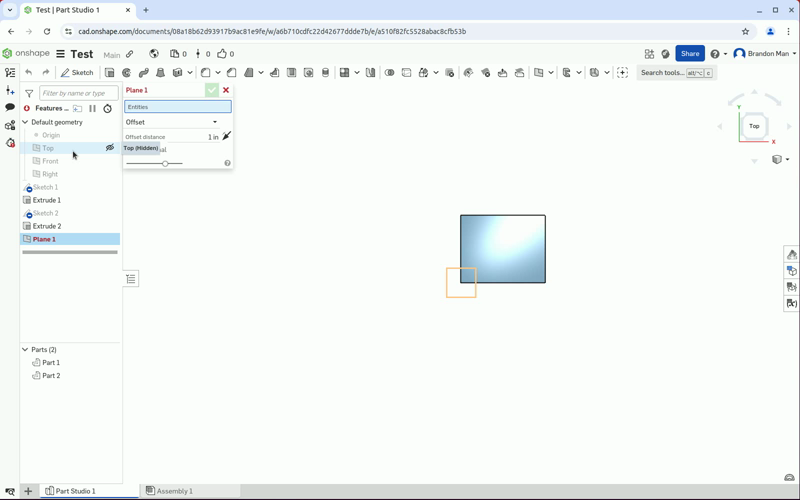
click(73, 150)
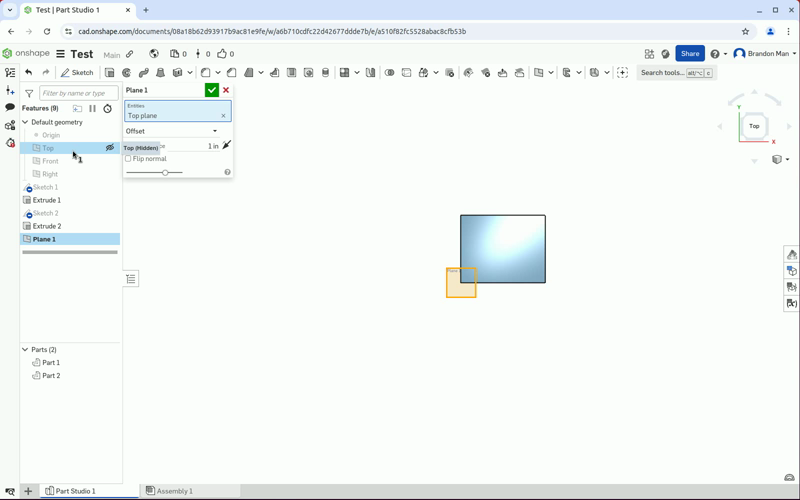
key(tab, 2)
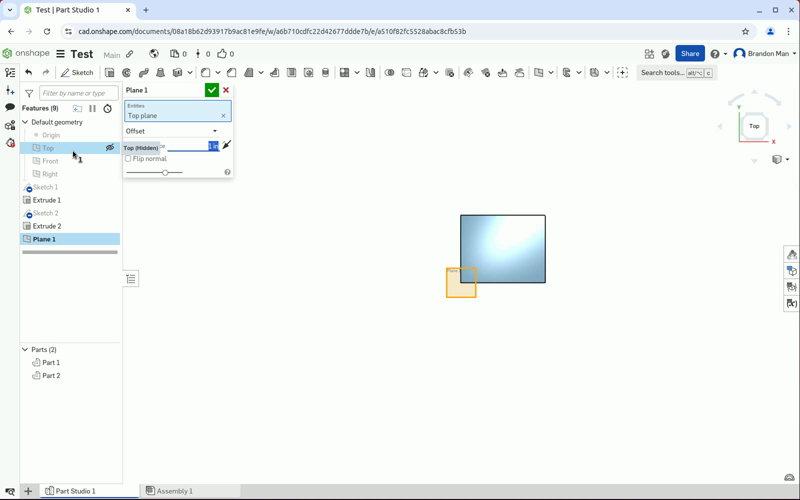
text(7.21)
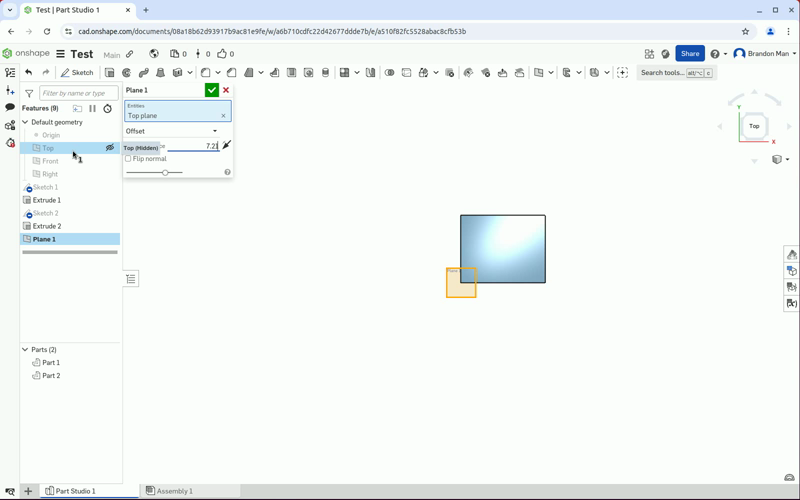
key(enter, 2)
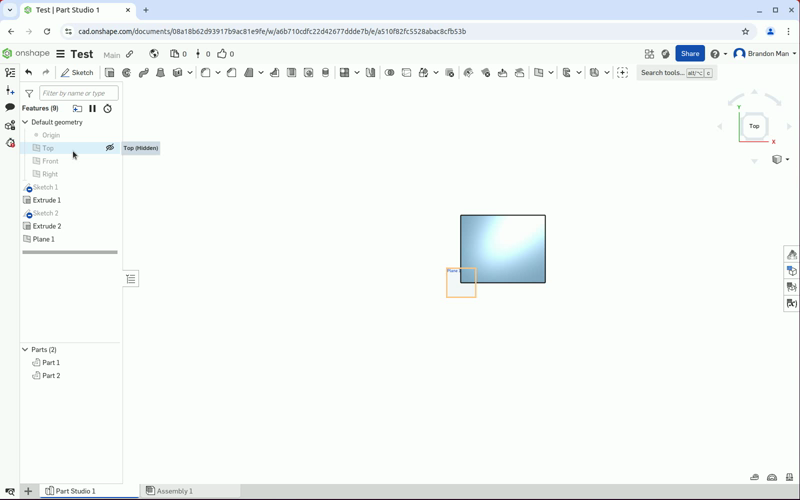
key(shift+s)
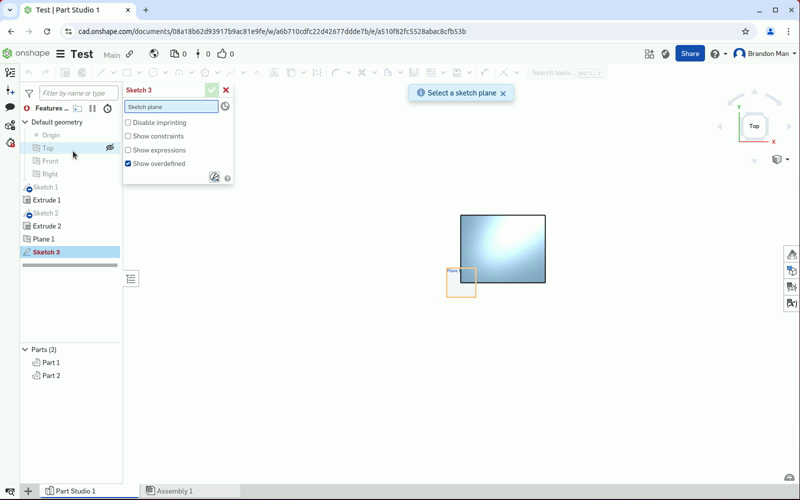
mouse_move(73, 241)
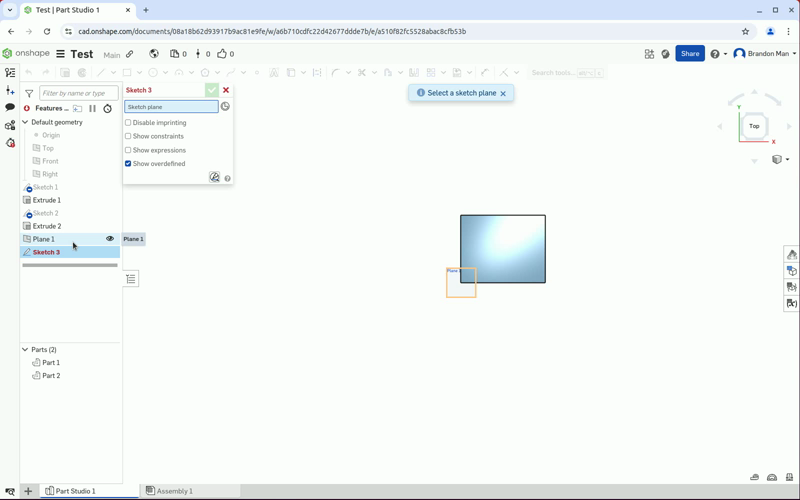
click(73, 241)
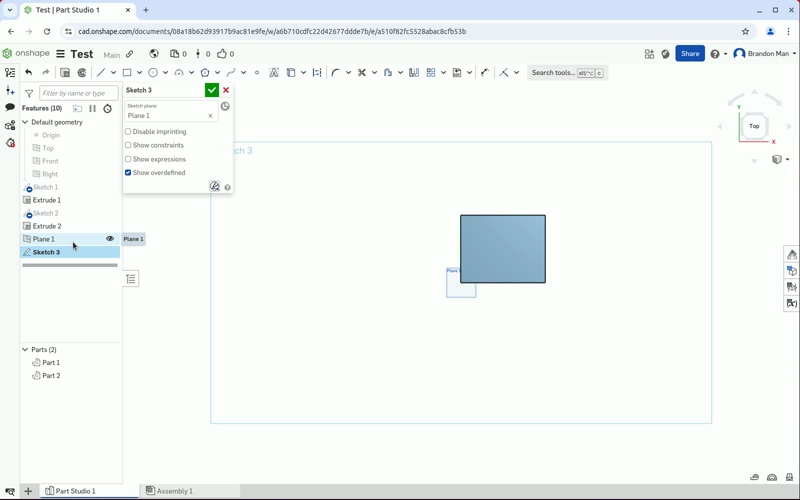
mouse_move(73, 352)
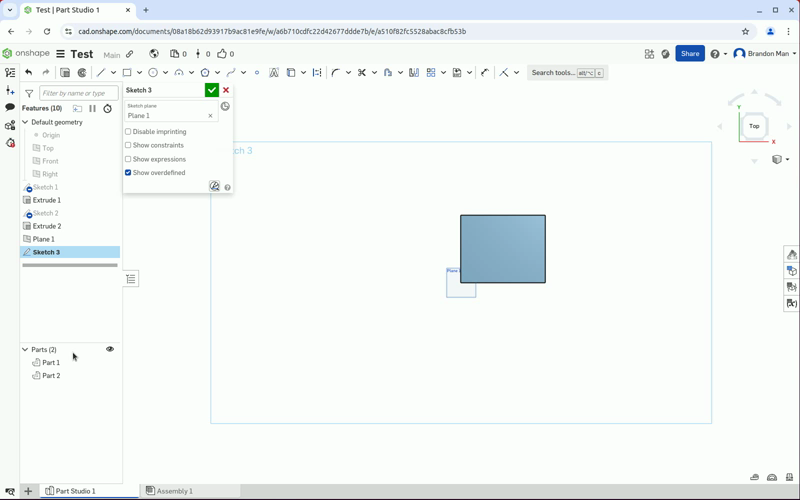
key(y)
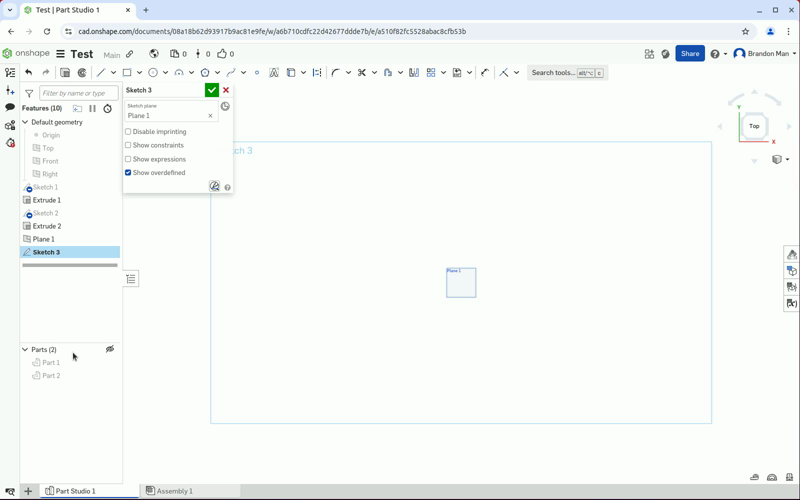
key(l)
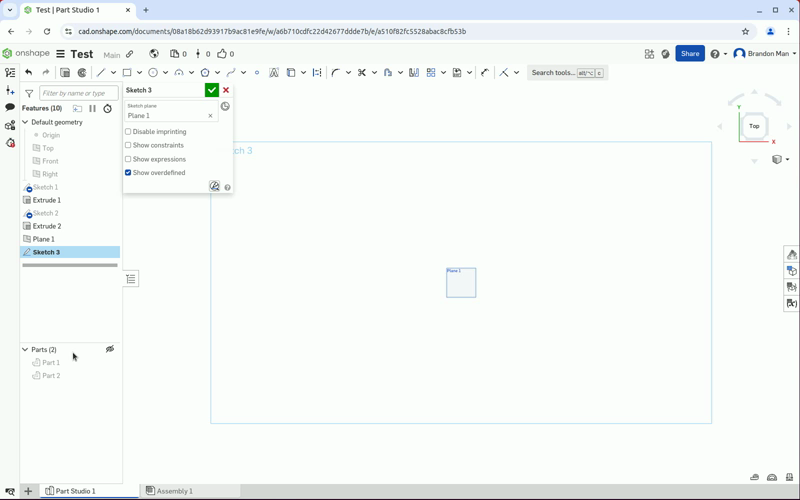
key_down(shift)
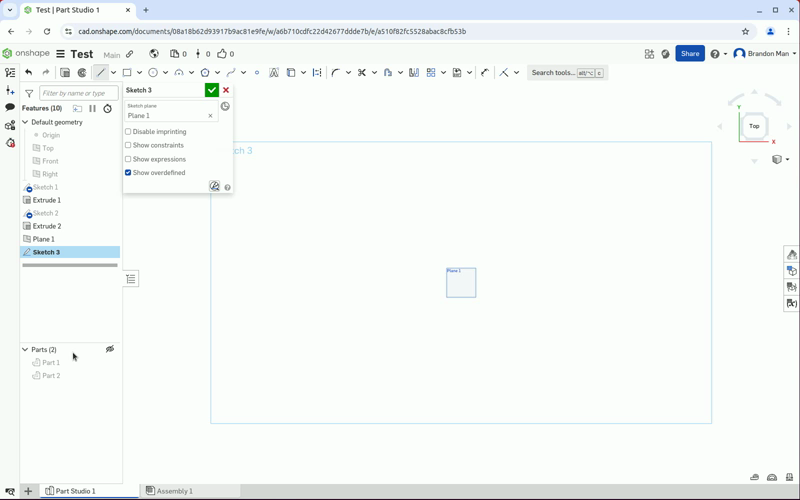
mouse_move(465, 278)
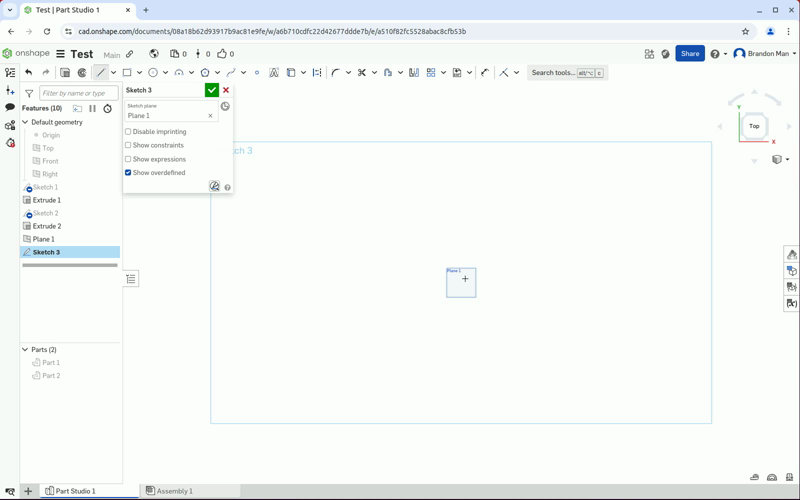
click(465, 278)
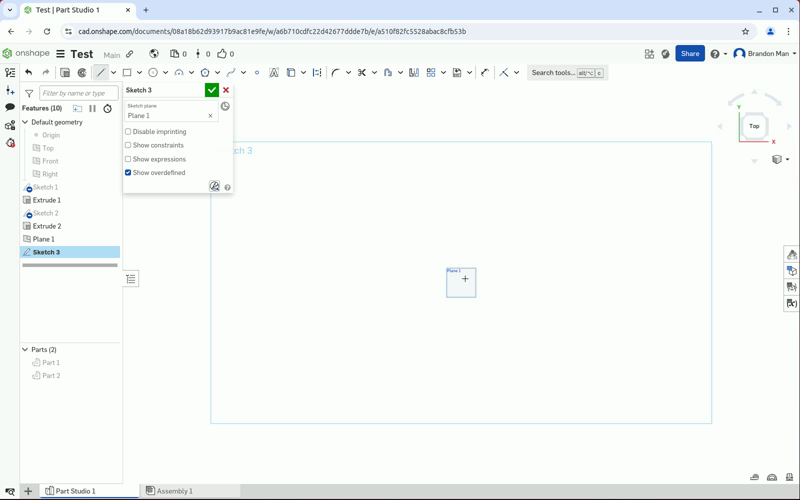
key_up(shift)
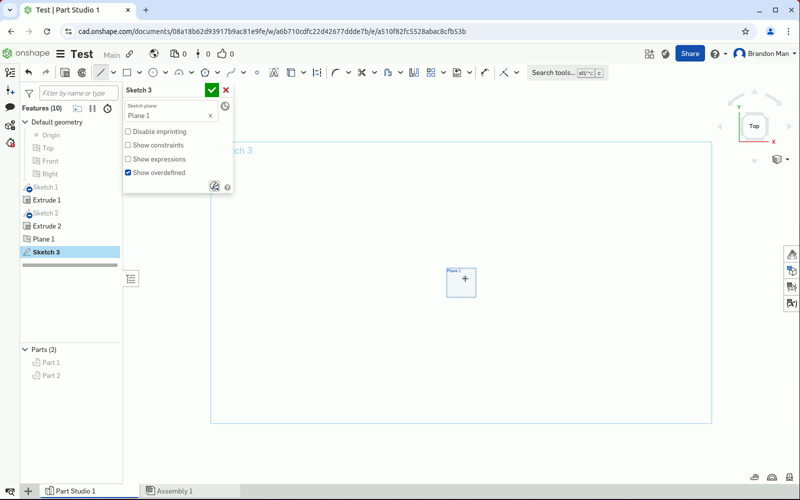
key_down(shift)
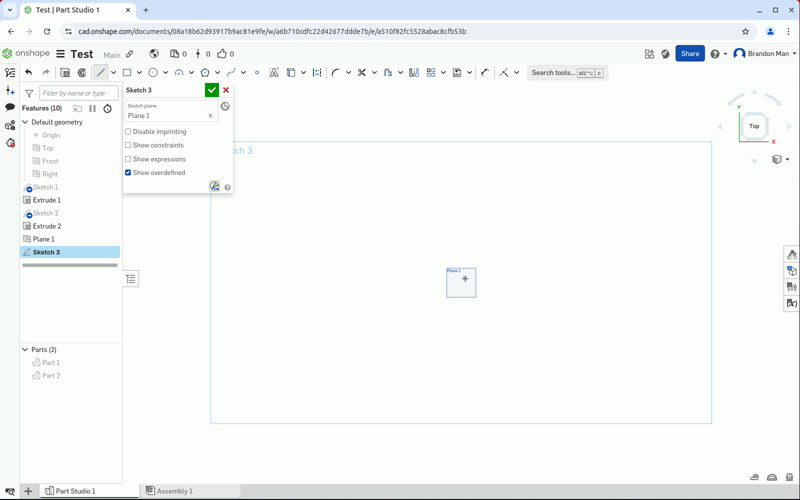
mouse_move(540, 278)
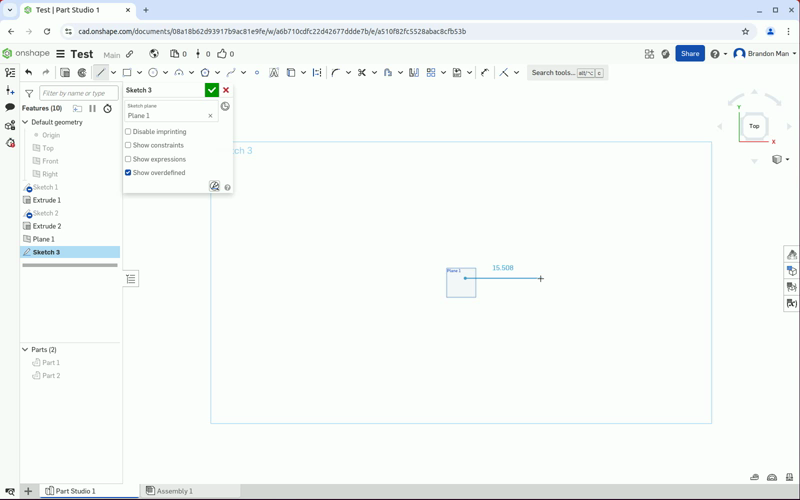
click(540, 278)
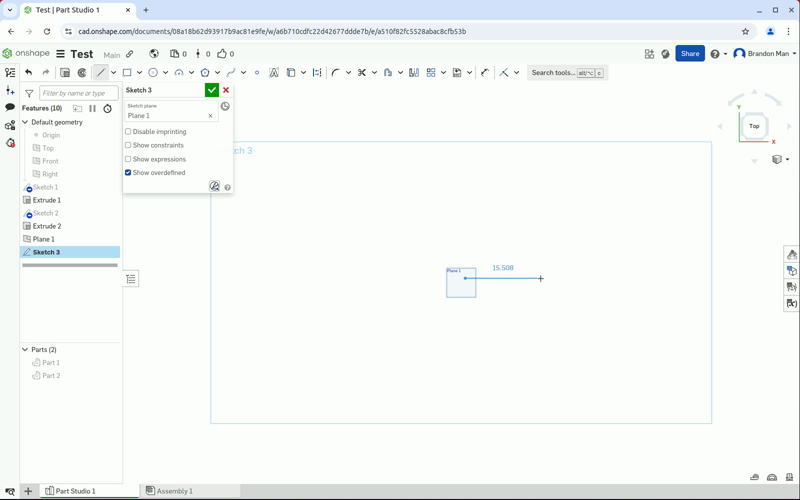
key_up(shift)
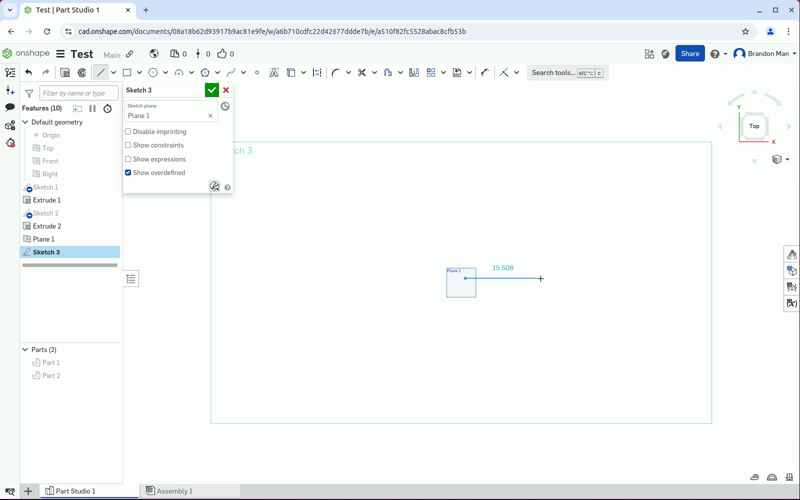
key_down(shift)
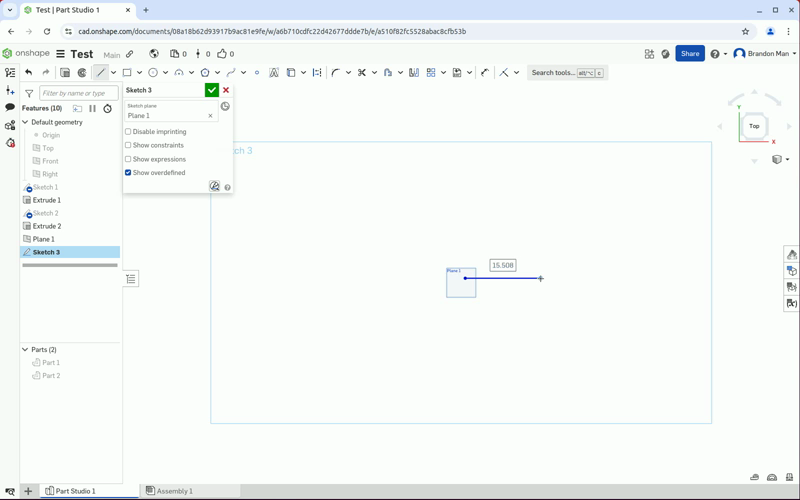
mouse_move(570, 278)
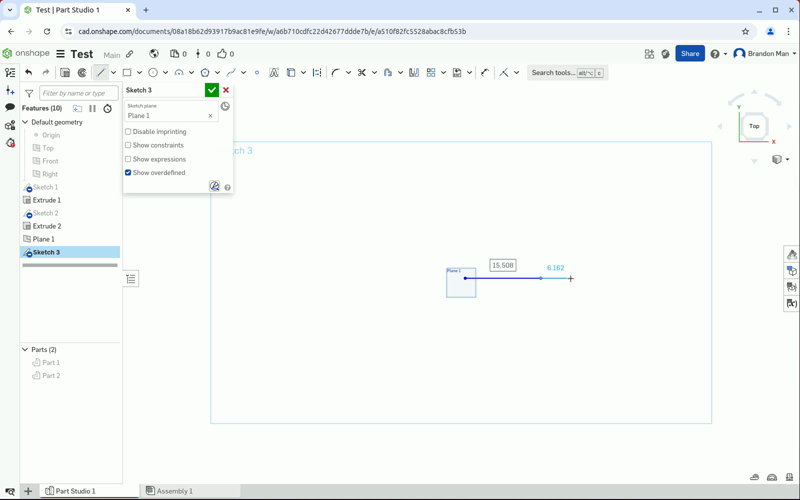
mouse_move(540, 219)
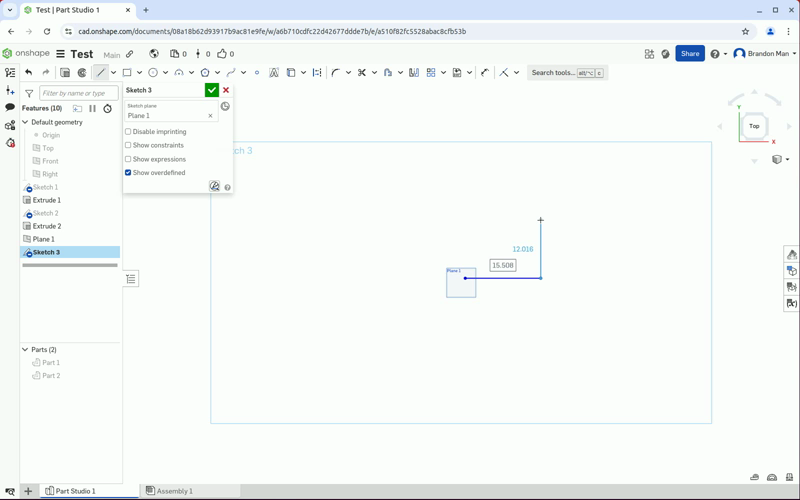
click(540, 219)
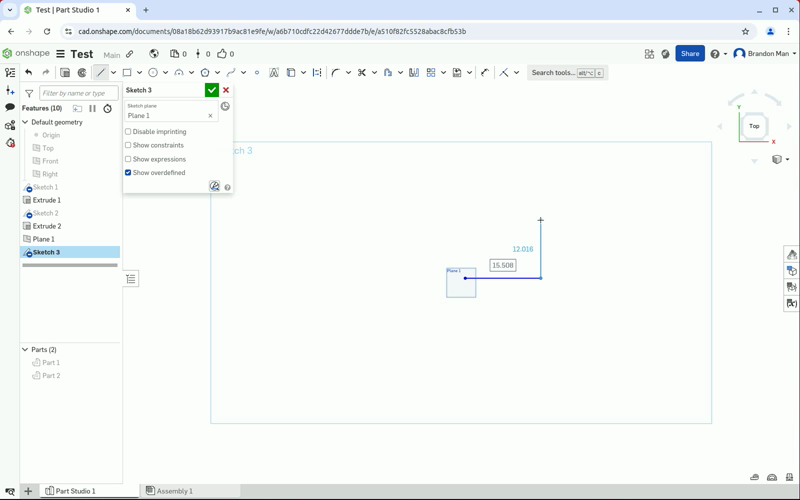
key_up(shift)
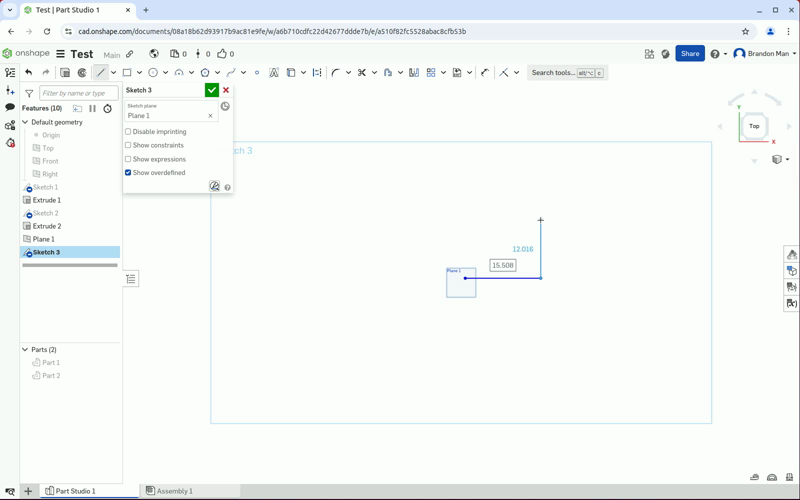
key_down(shift)
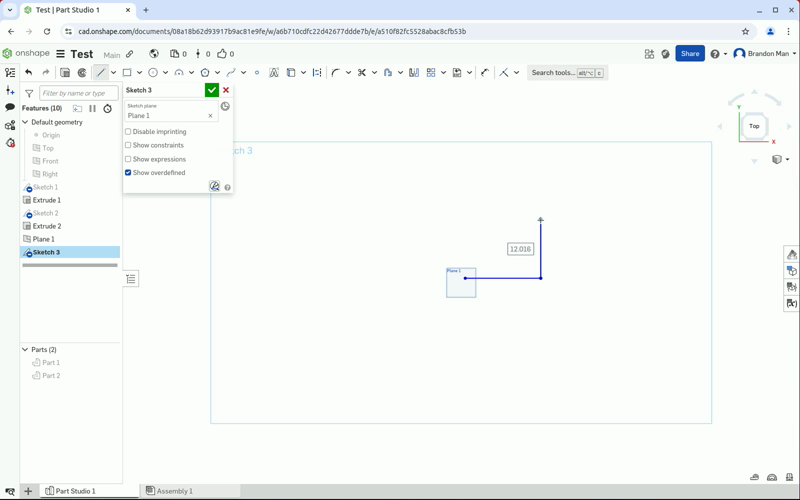
mouse_move(465, 219)
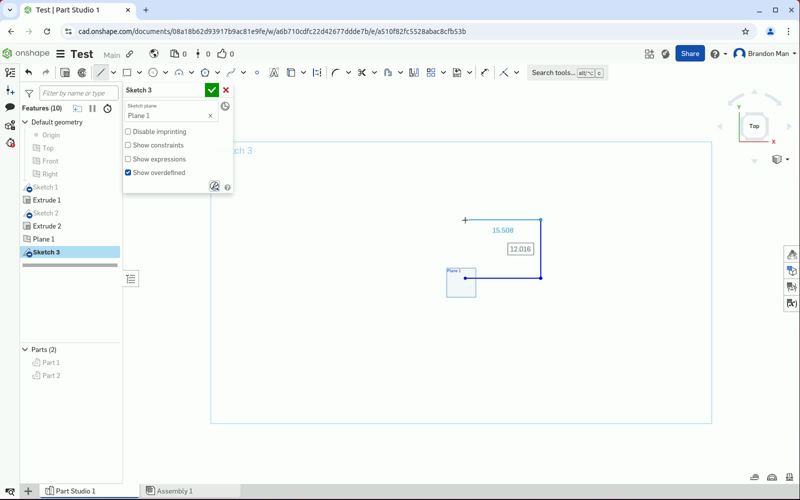
click(465, 219)
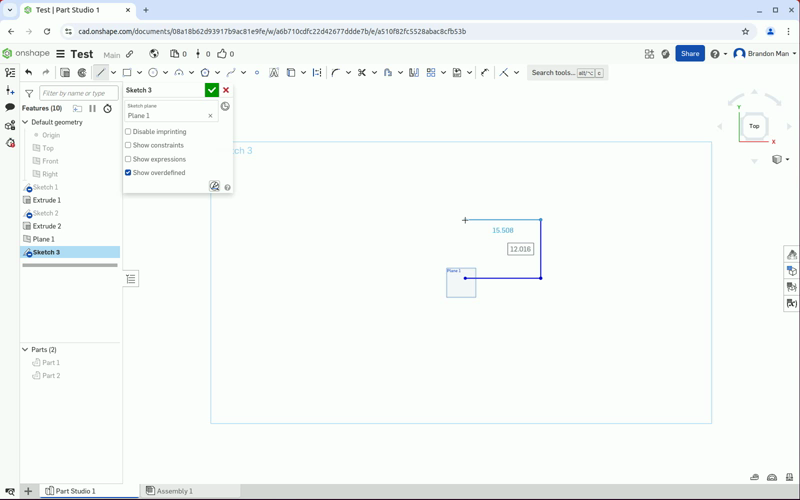
key_up(shift)
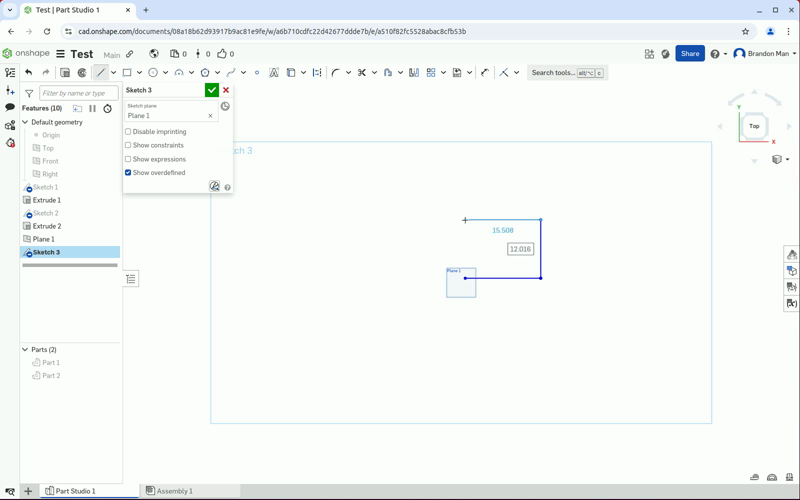
mouse_move(495, 219)
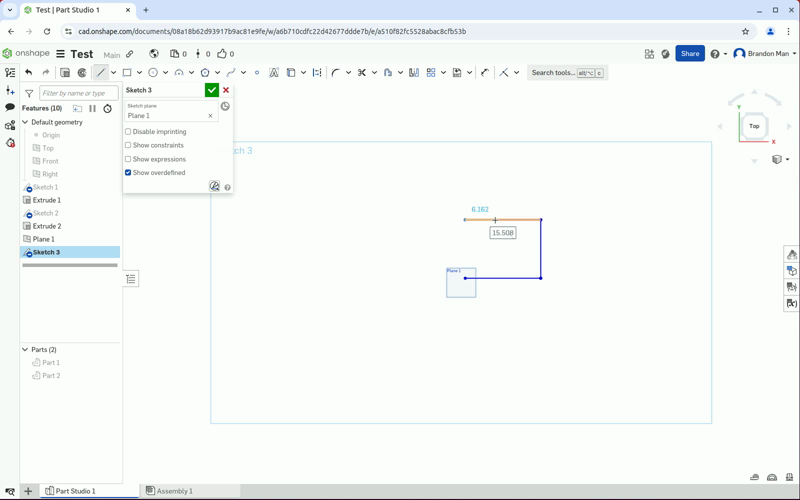
key_down(shift)
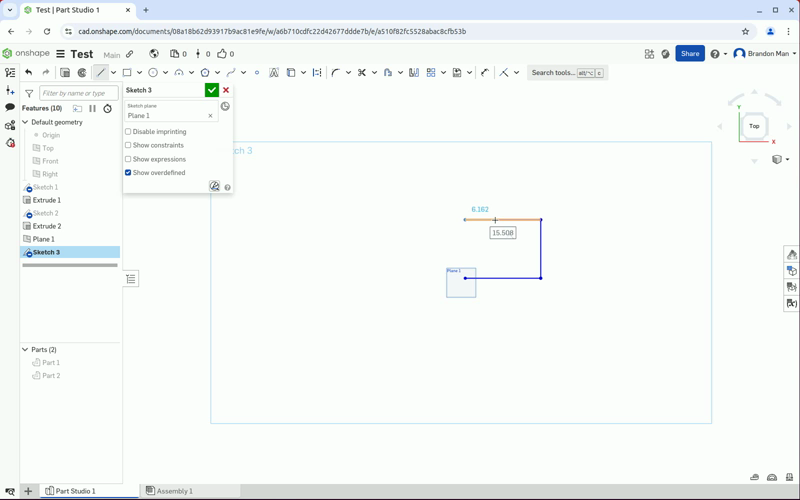
mouse_move(465, 278)
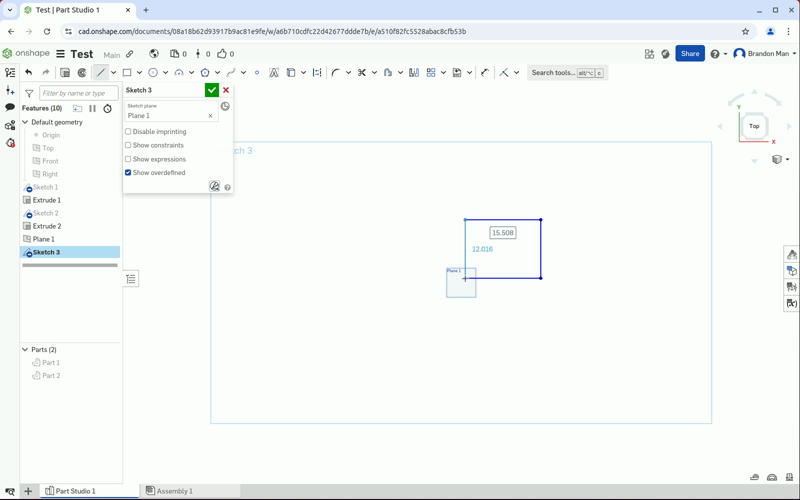
key_up(shift)
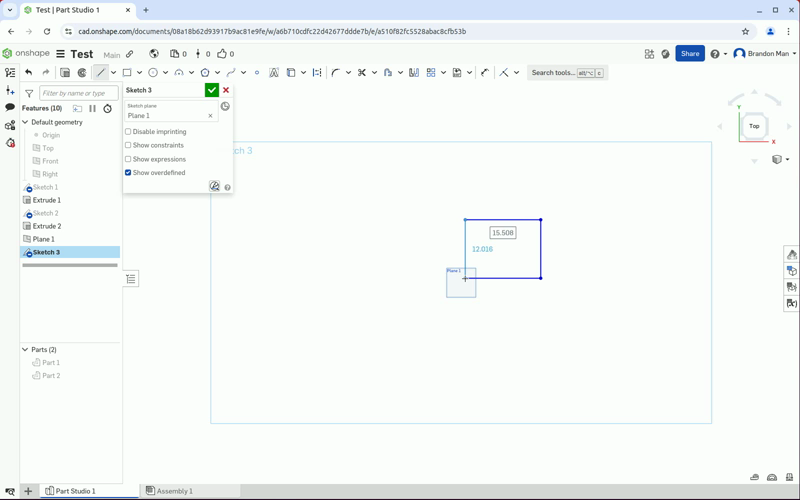
click(465, 278)
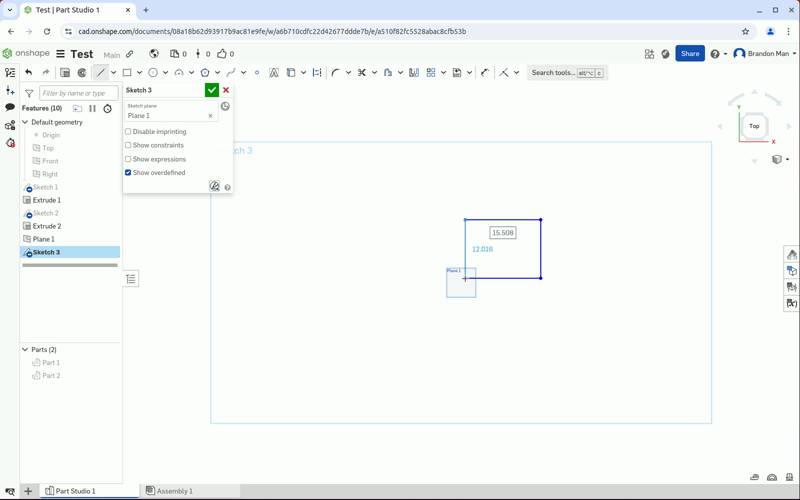
key(esc)
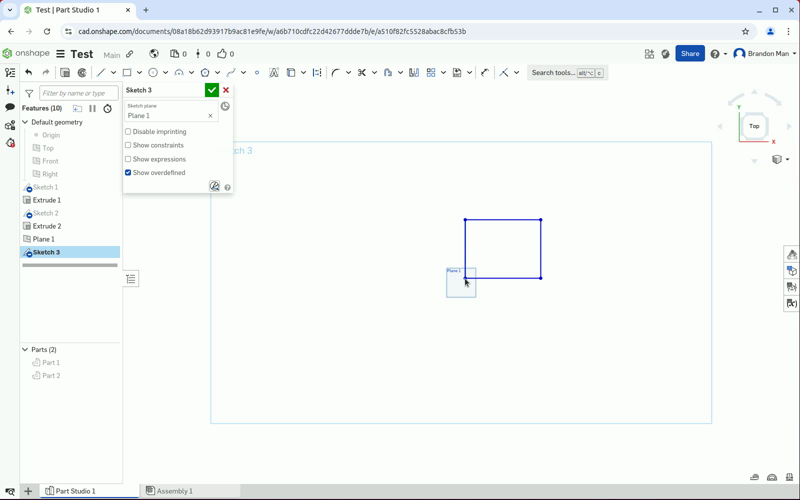
mouse_move(487, 244)
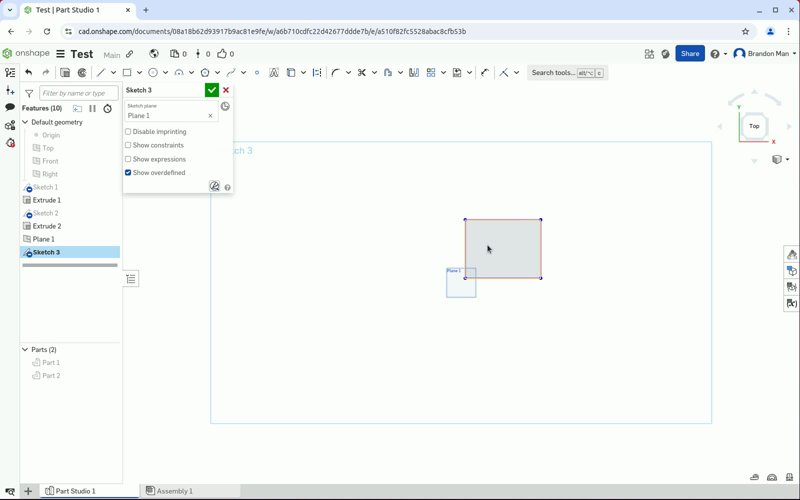
click(487, 244)
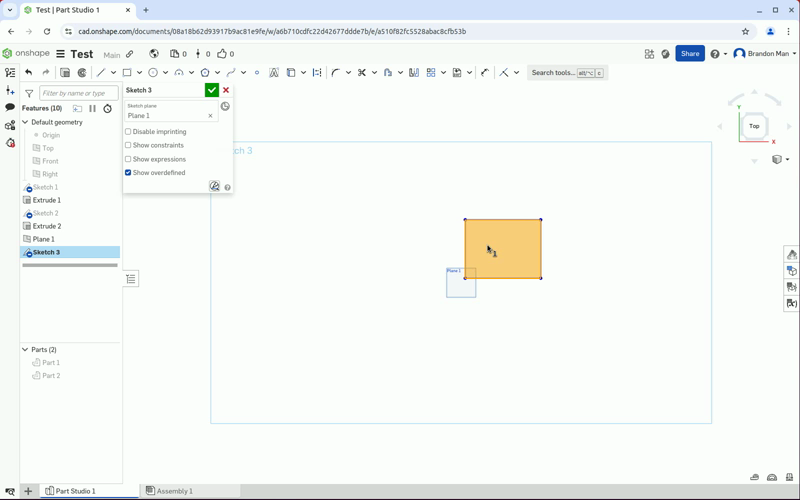
mouse_move(73, 352)
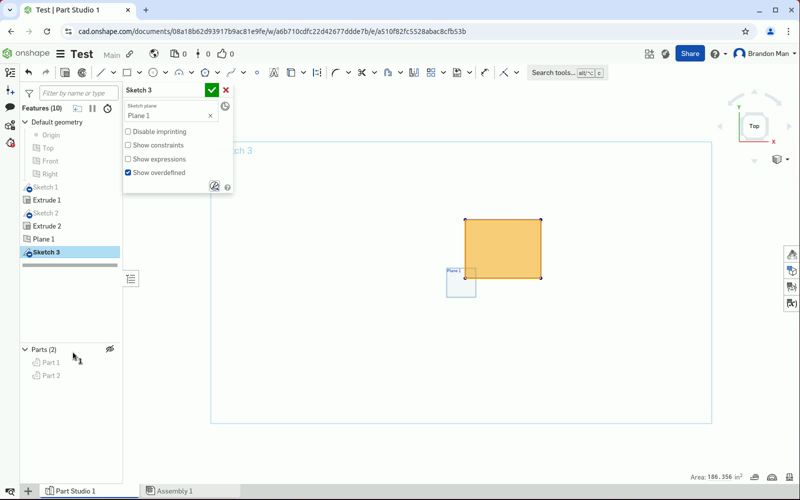
key(shift+y)
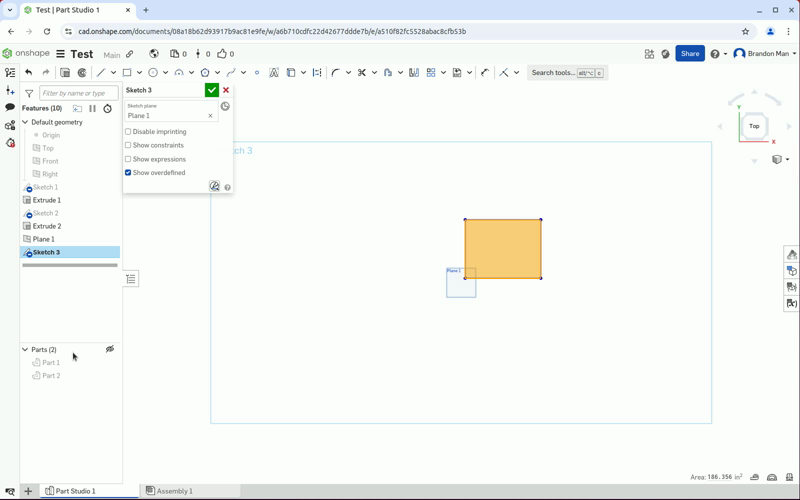
key(shift+e)
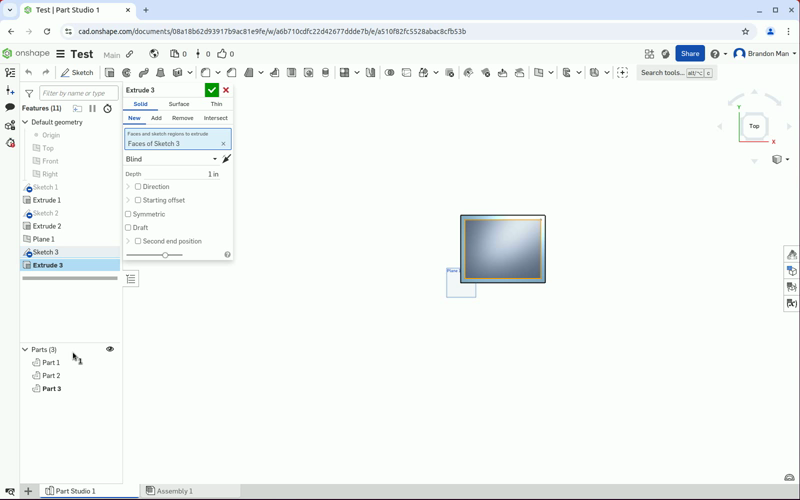
mouse_move(143, 106)
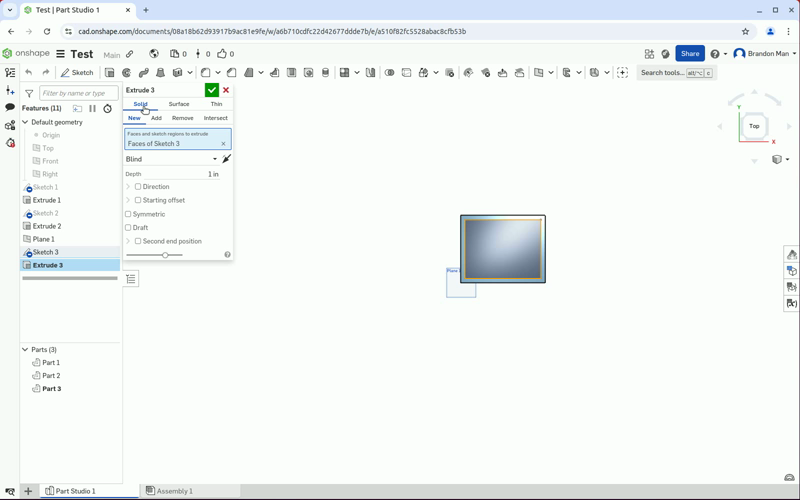
click(143, 106)
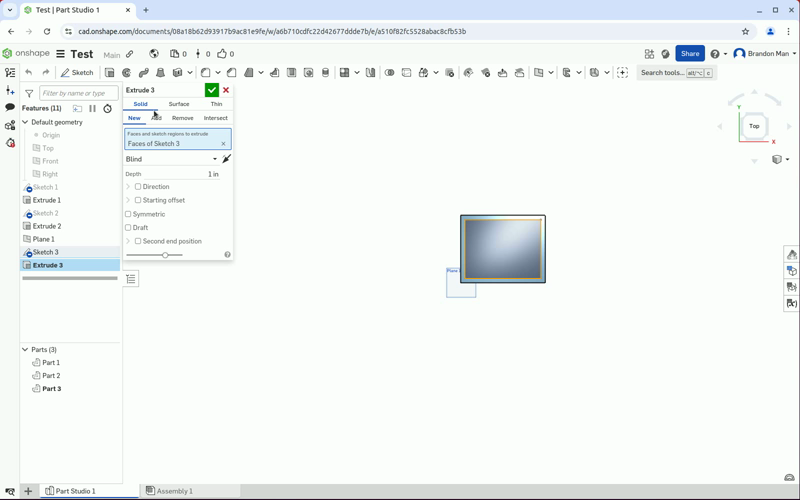
mouse_move(186, 120)
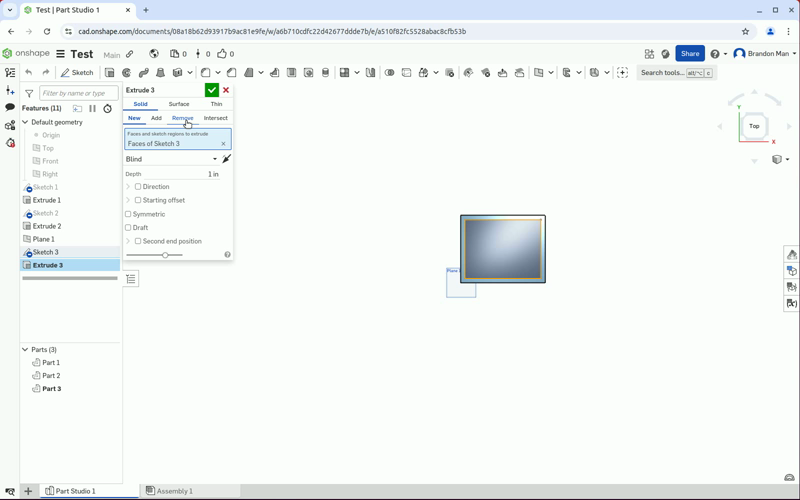
click(186, 120)
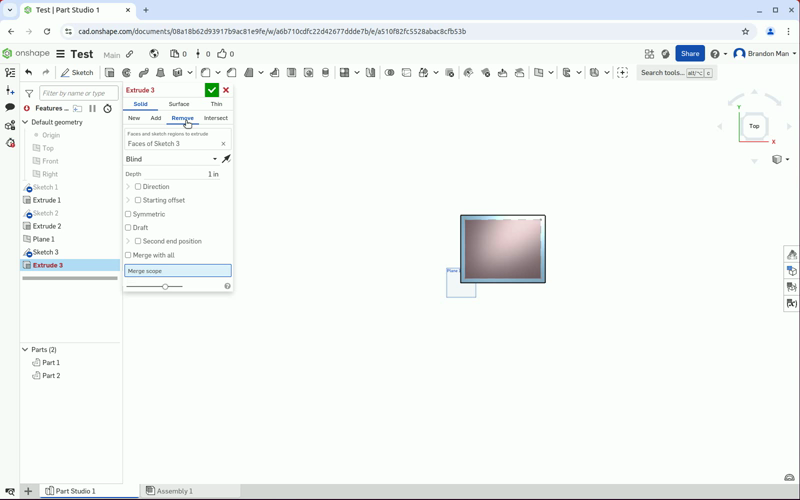
key(tab, 4)
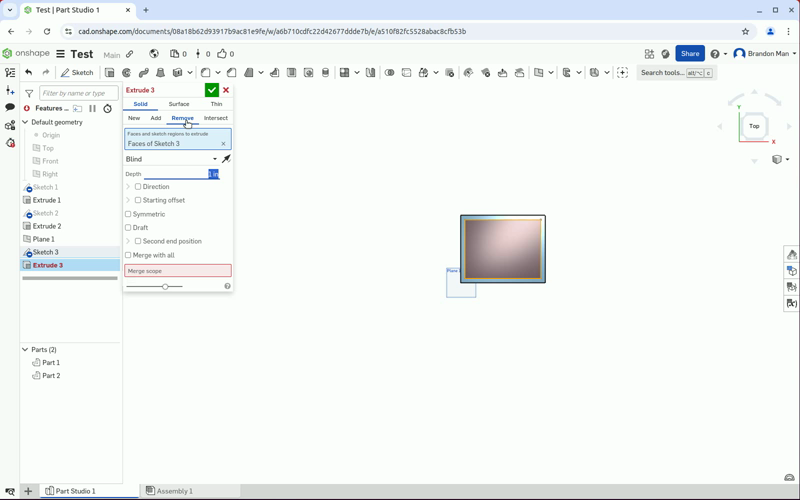
text(6.499)
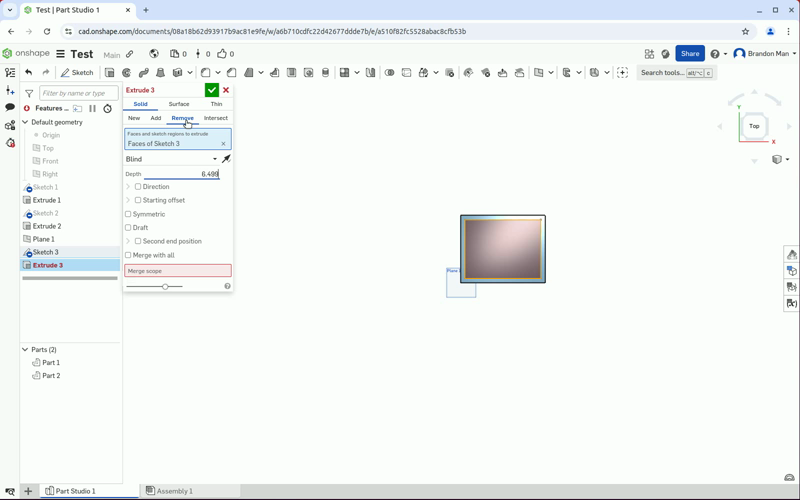
key(tab, 6)
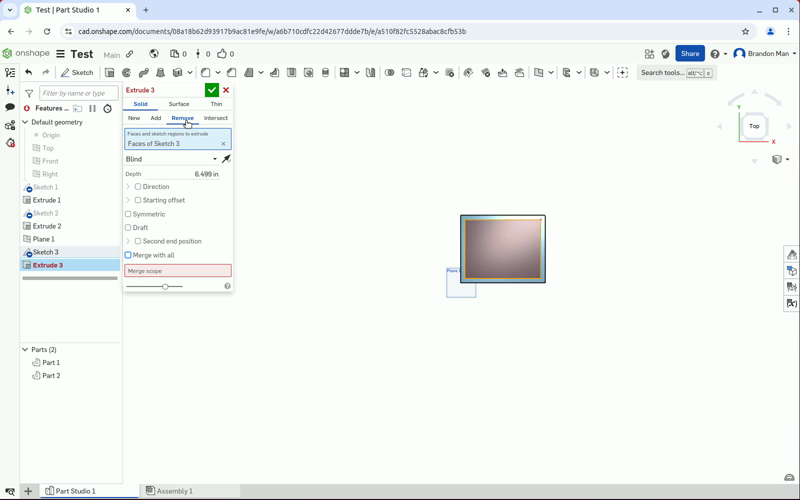
key(space)
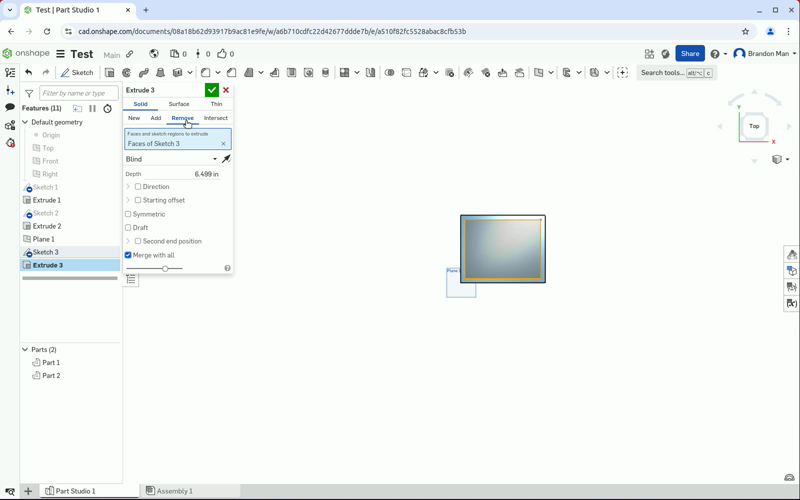
key(enter)
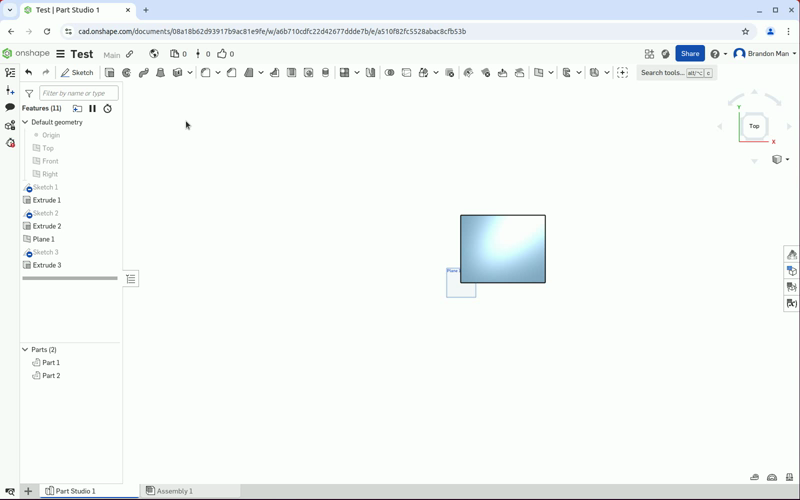
key(shift+h)
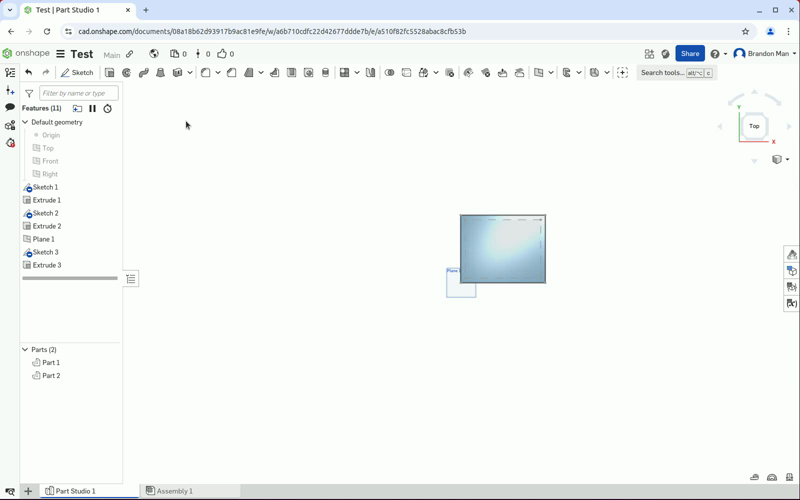
key(shift+h)
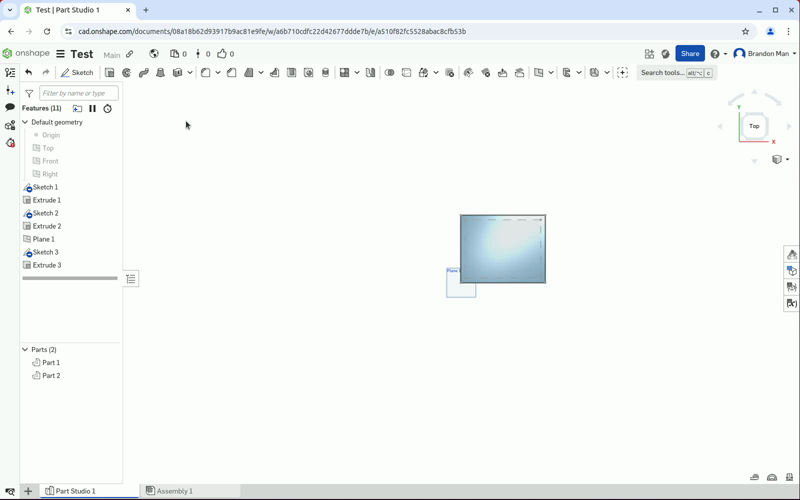
key(shift+7)
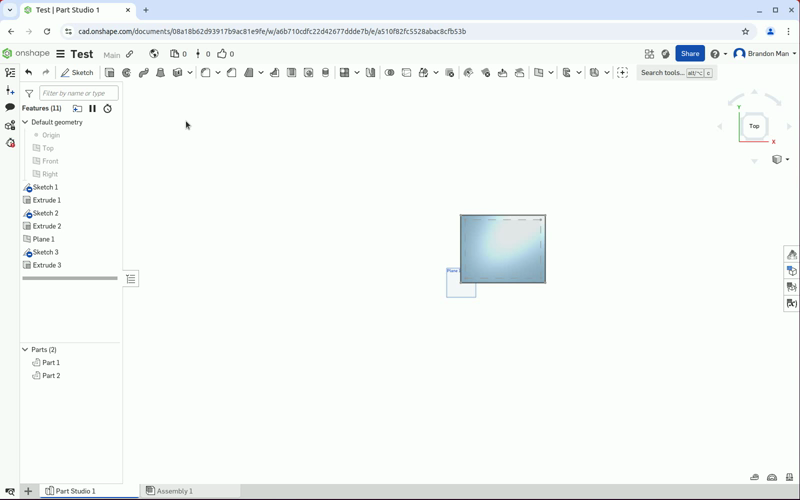
key(up, 3)
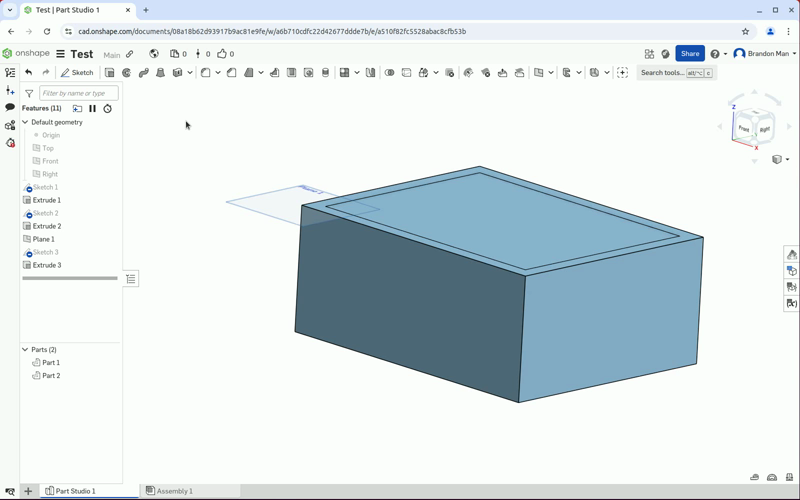
key(left, 3)
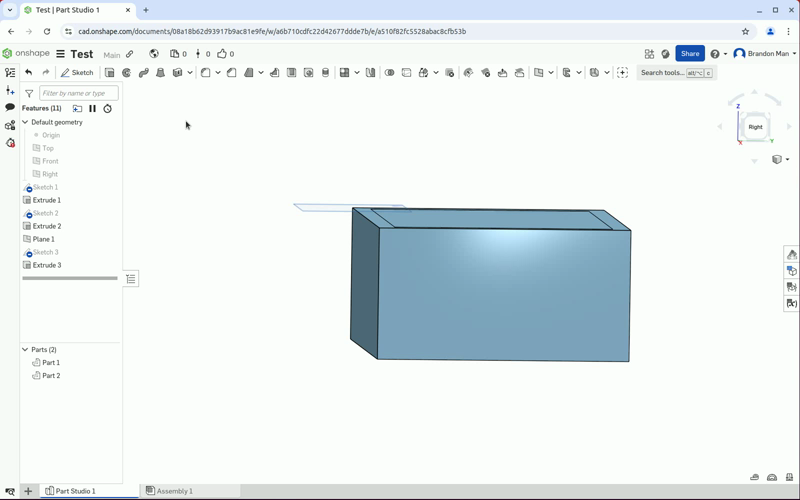
key(right, 3)
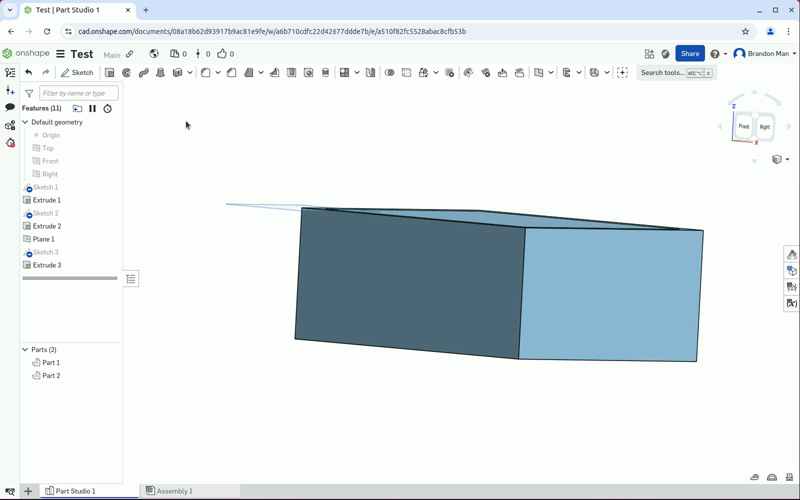
key(down, 3)
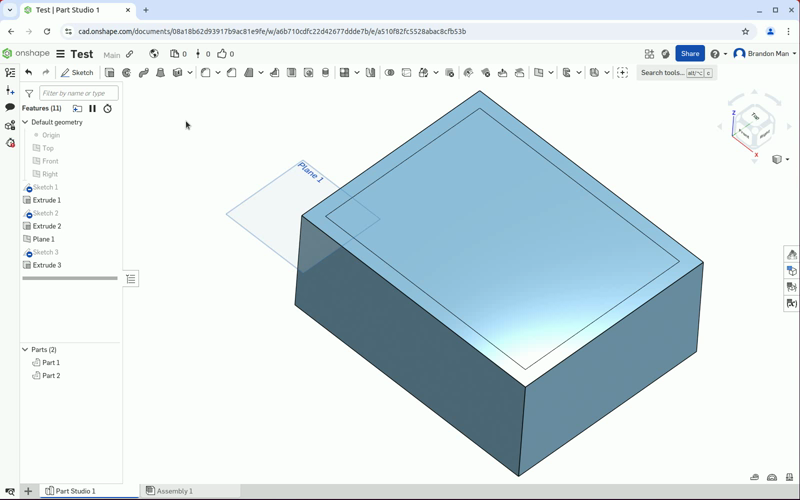
mouse_move(73, 189)
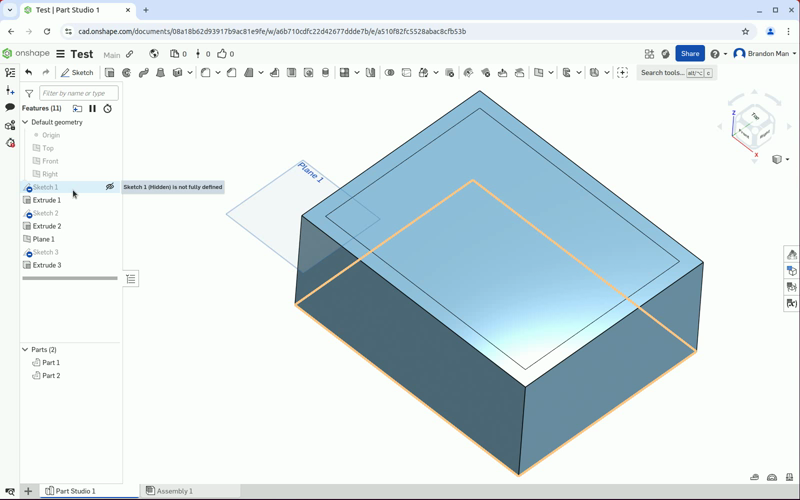
click(73, 189)